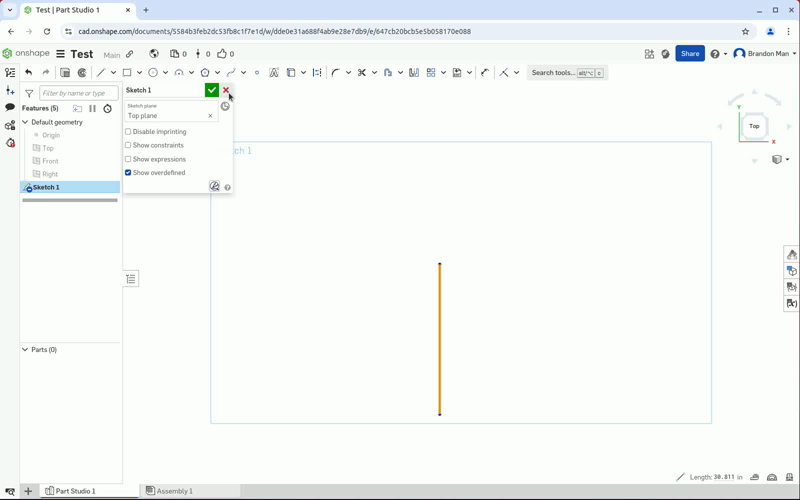
key(shift+h)
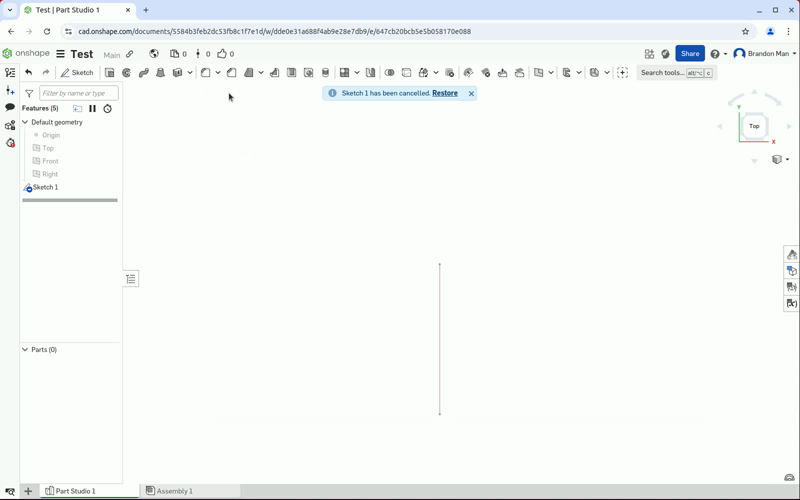
key(shift+s)
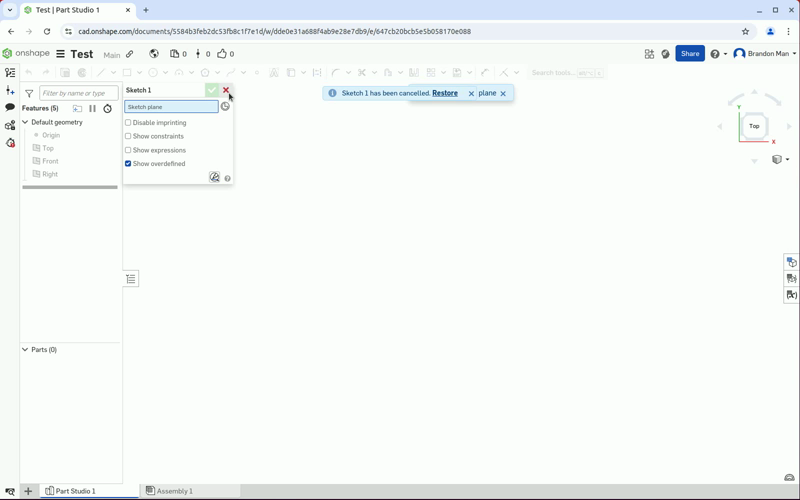
mouse_move(73, 150)
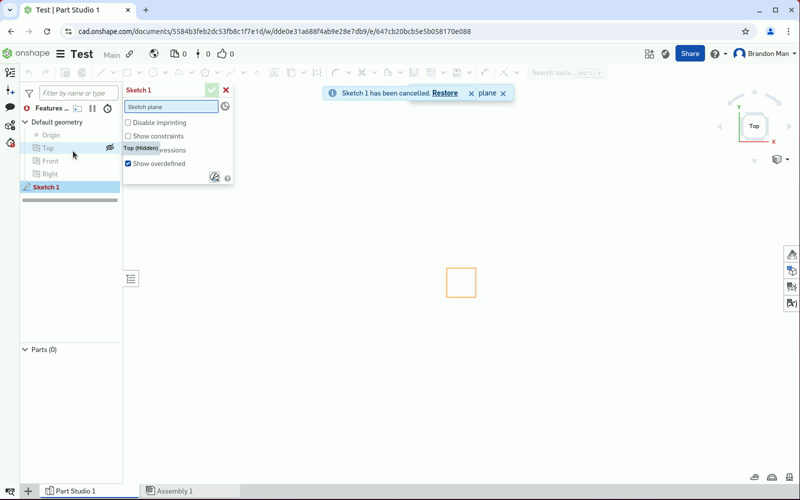
click(73, 150)
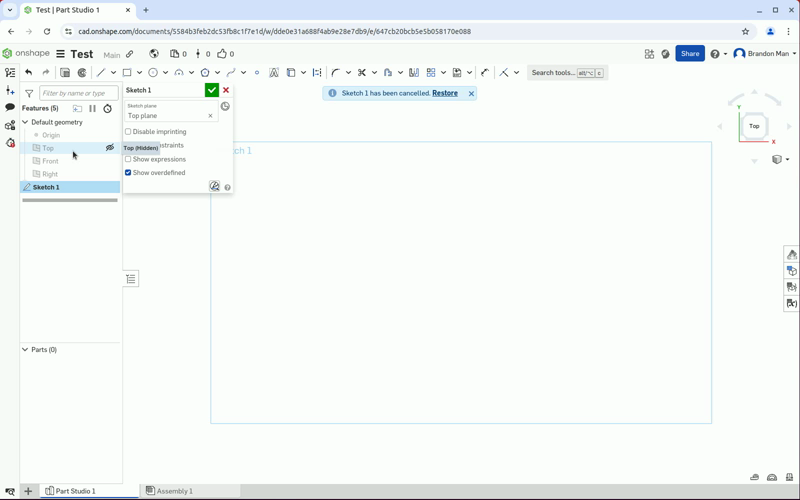
mouse_move(73, 352)
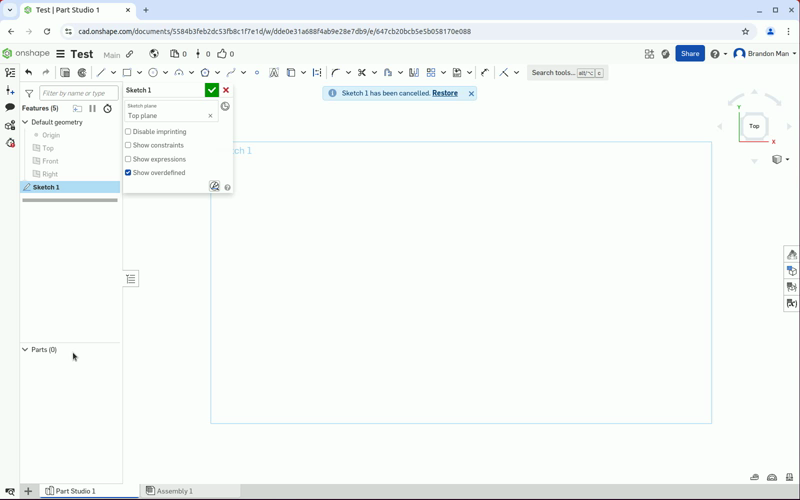
key(y)
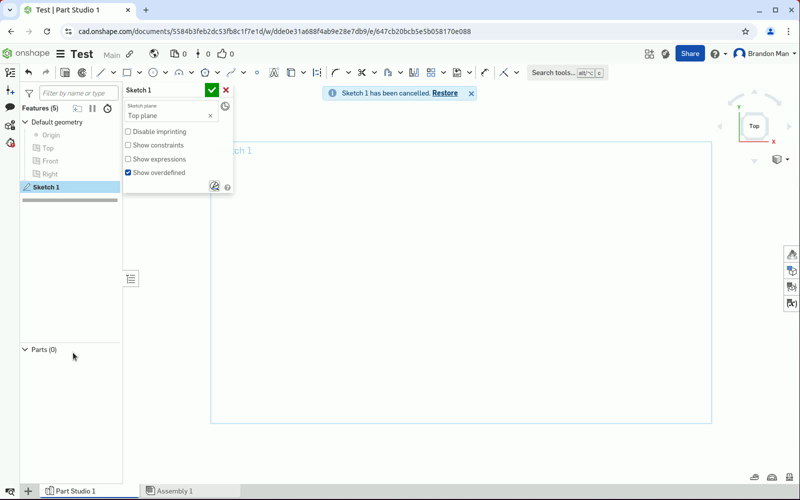
key(l)
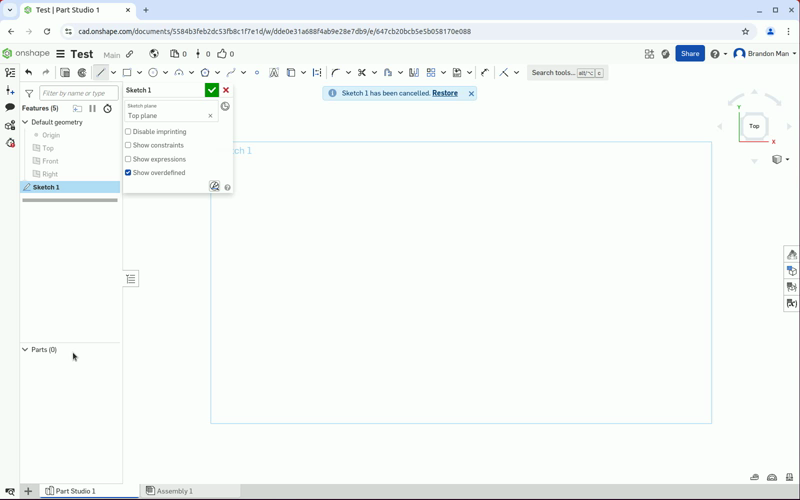
key_down(shift)
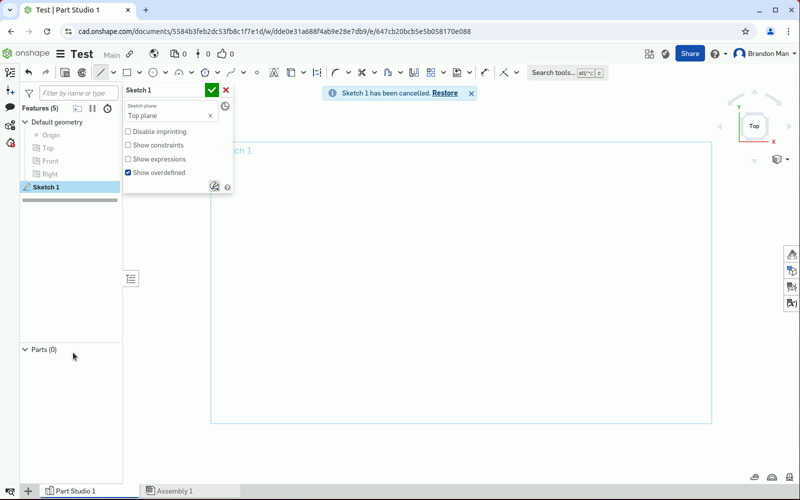
mouse_move(348, 305)
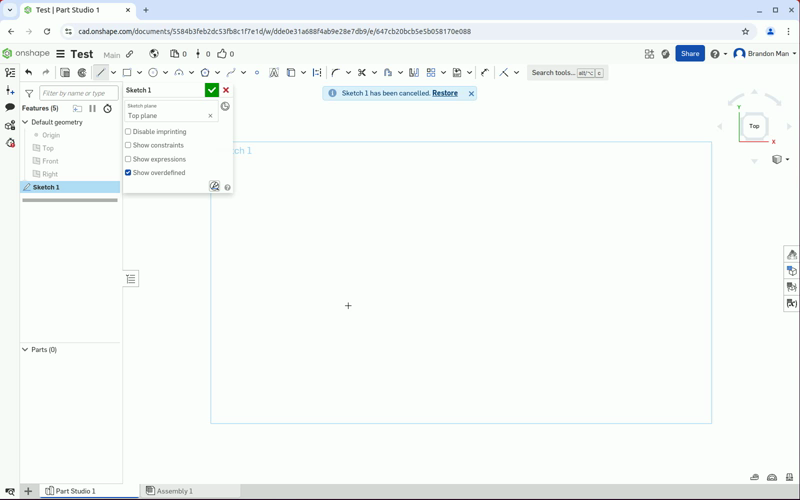
click(348, 305)
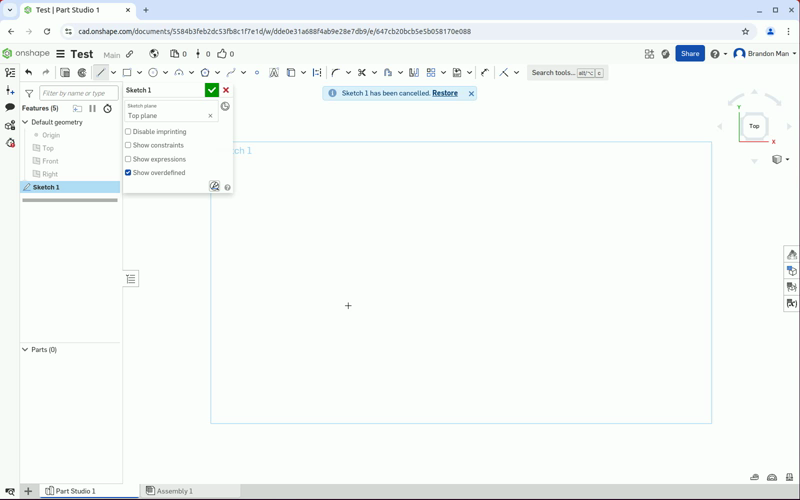
key_up(shift)
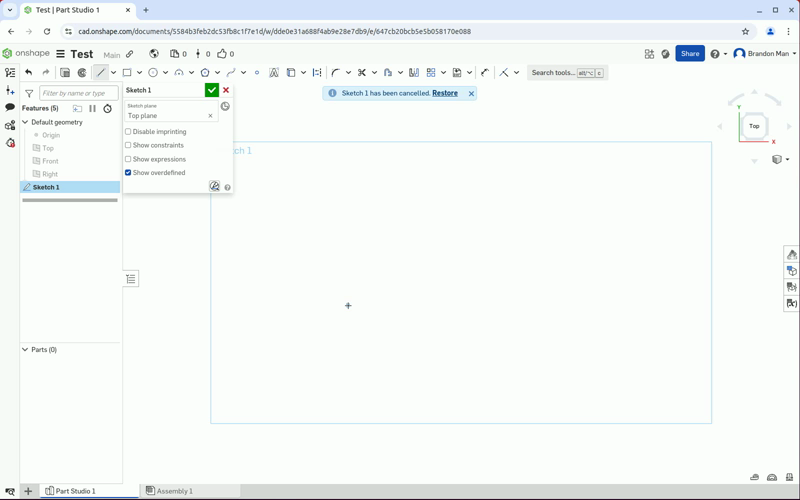
key_down(shift)
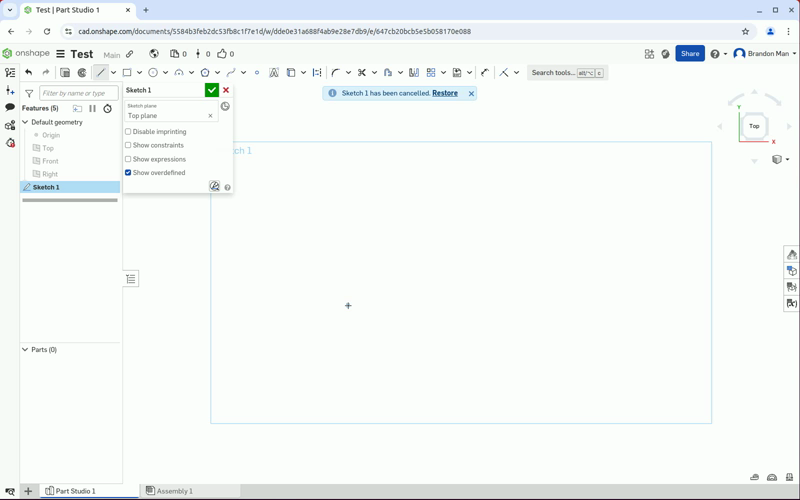
mouse_move(572, 305)
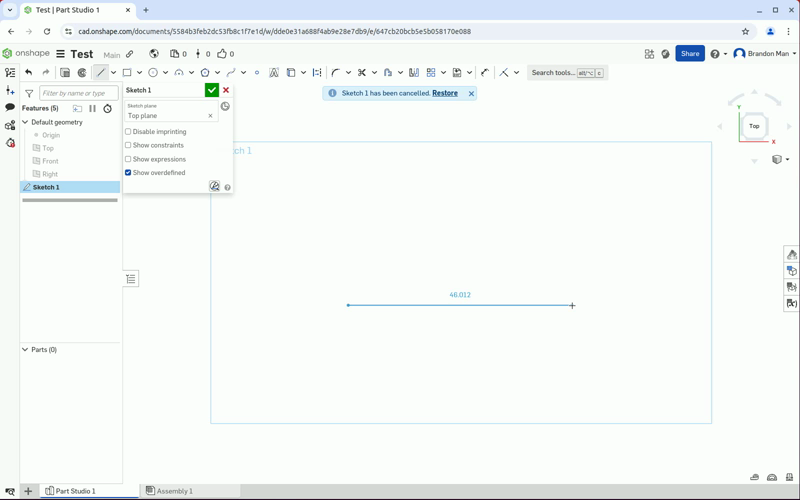
click(572, 305)
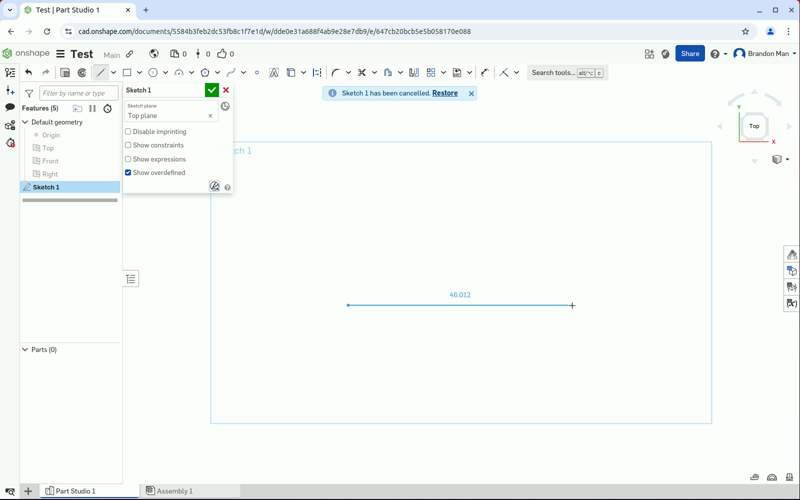
key_up(shift)
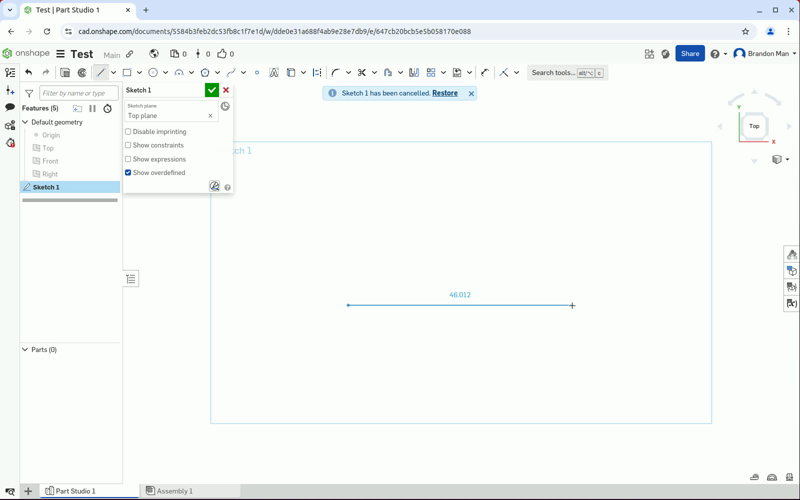
key_down(shift)
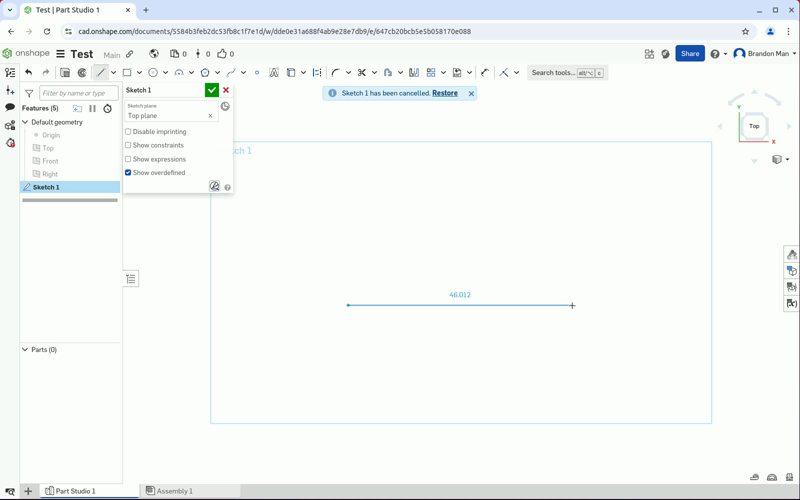
mouse_move(589, 305)
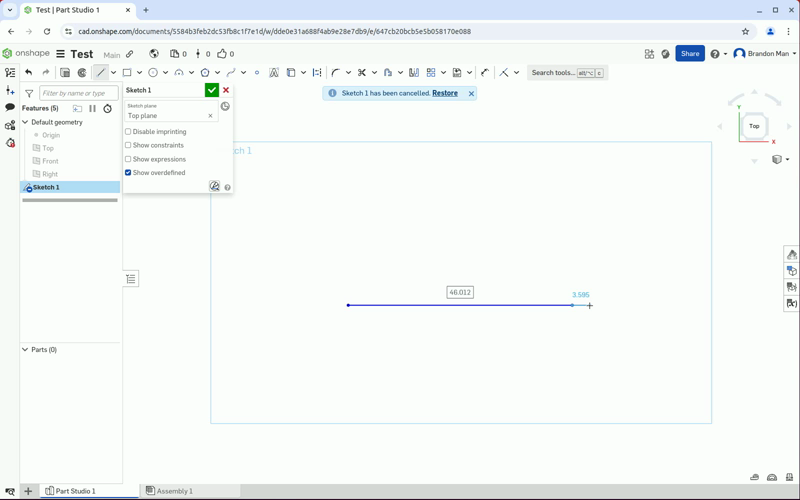
mouse_move(572, 262)
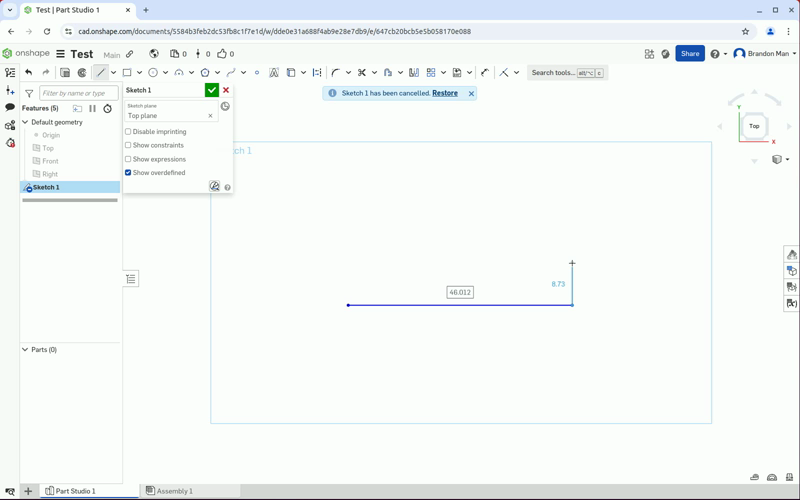
click(572, 262)
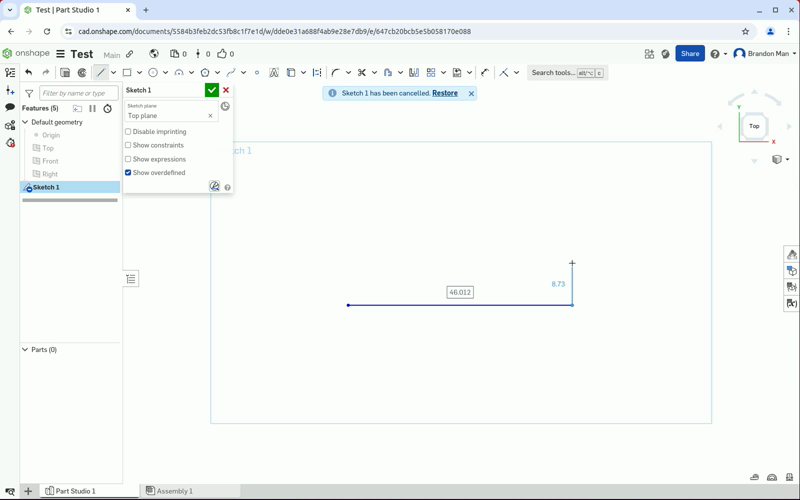
key_up(shift)
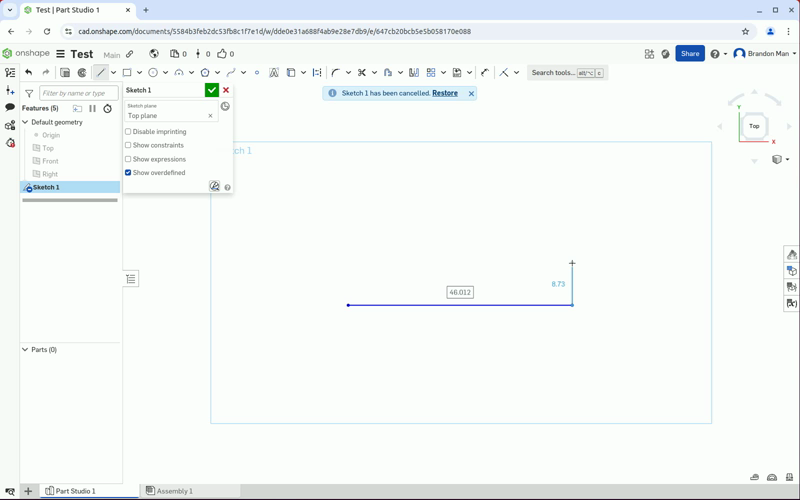
key_down(shift)
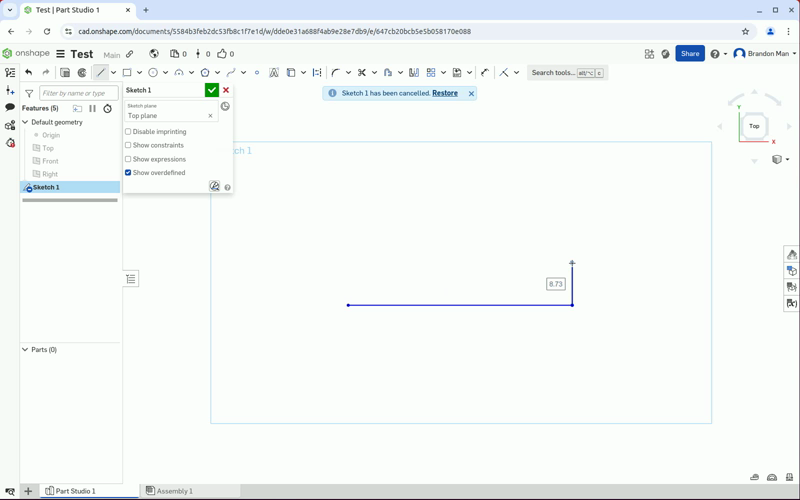
mouse_move(348, 262)
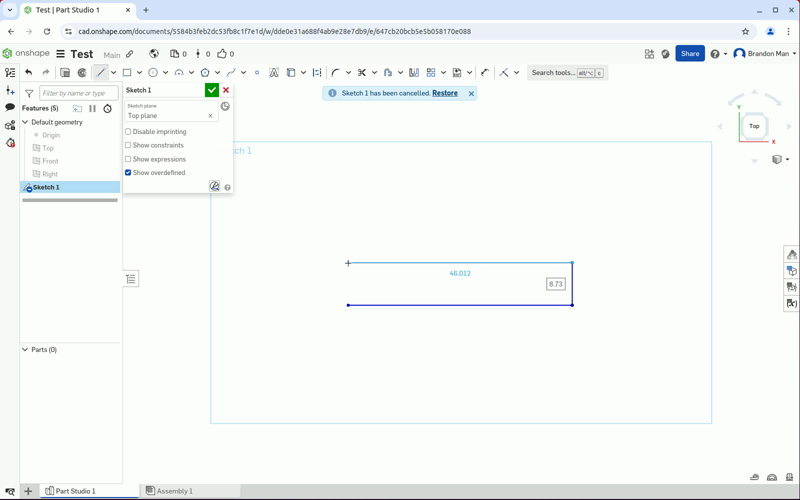
click(348, 262)
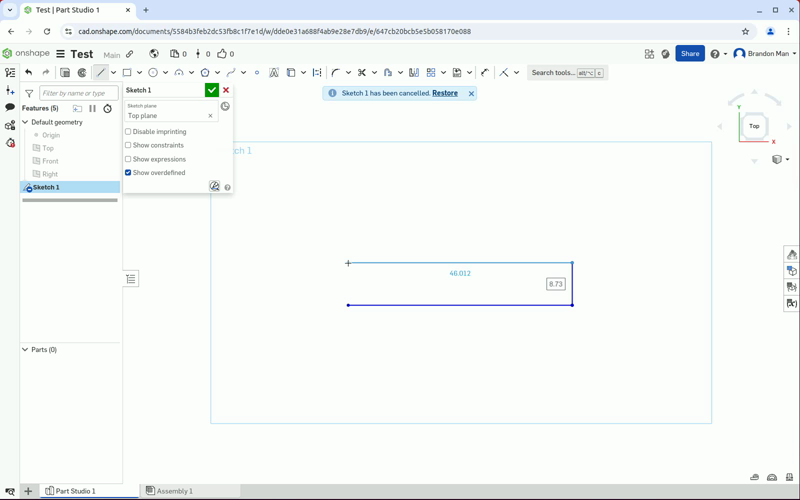
key_up(shift)
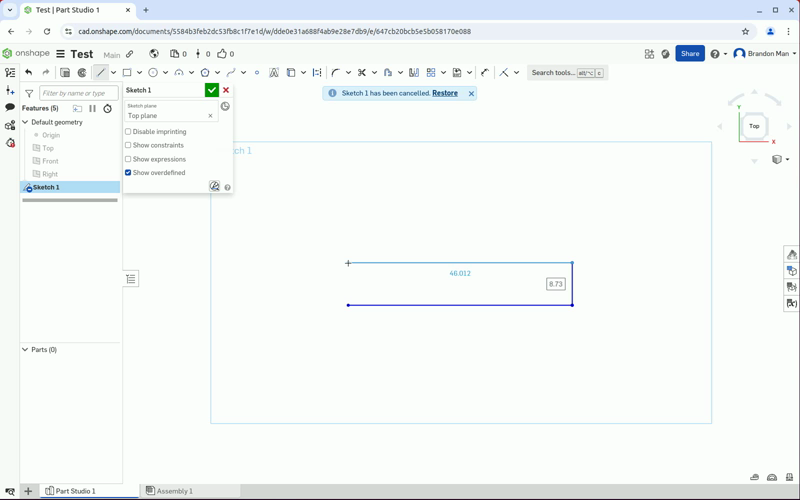
mouse_move(378, 262)
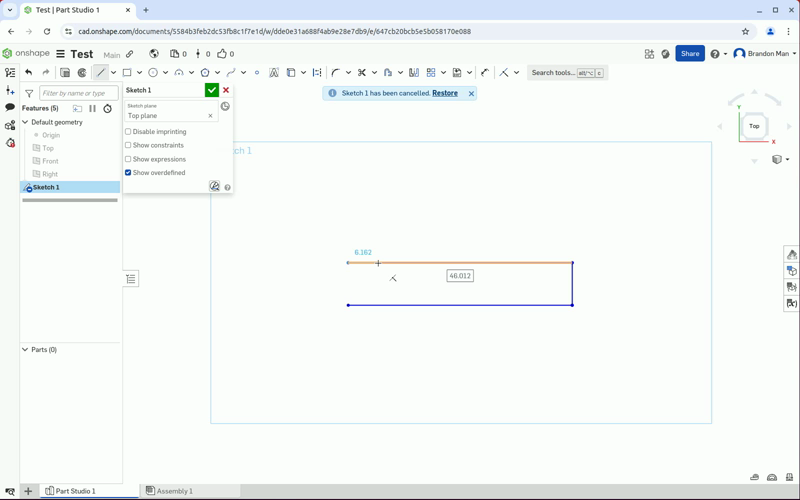
key_down(shift)
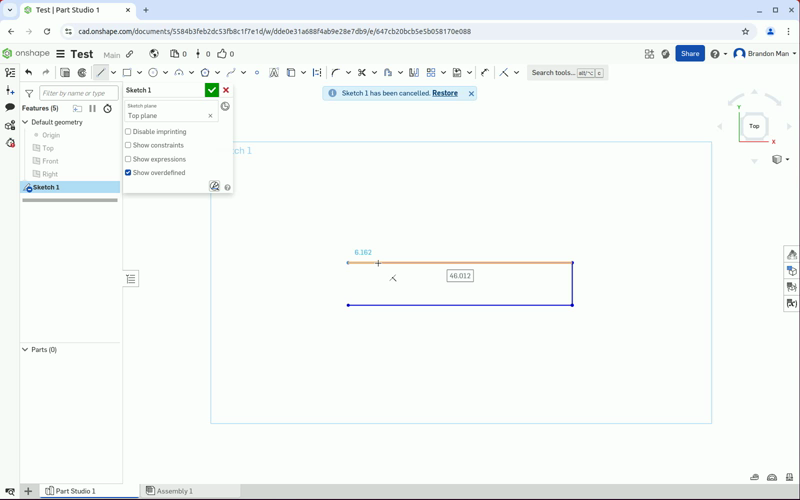
mouse_move(348, 305)
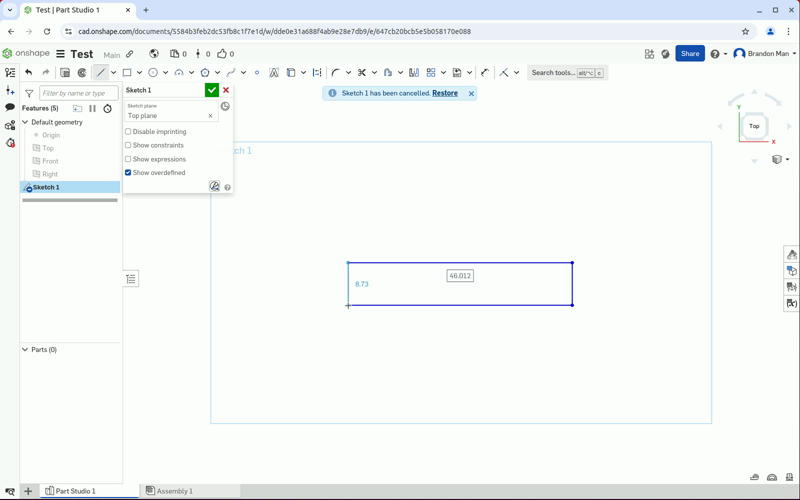
key_up(shift)
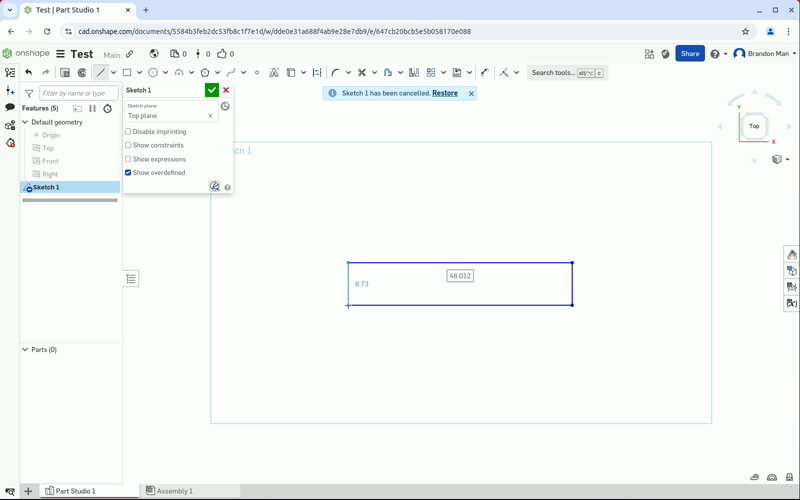
click(348, 305)
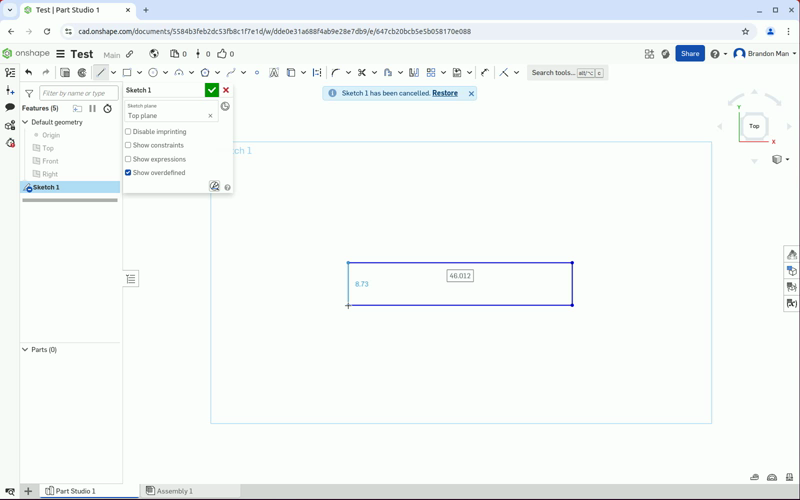
key(esc)
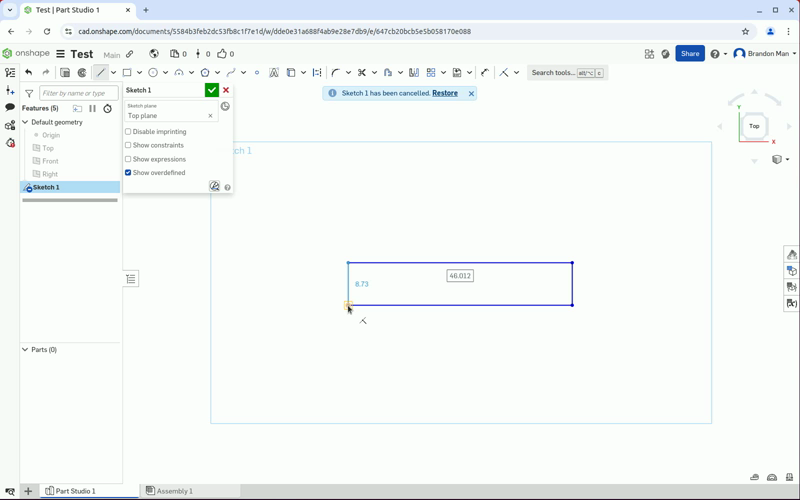
mouse_move(532, 286)
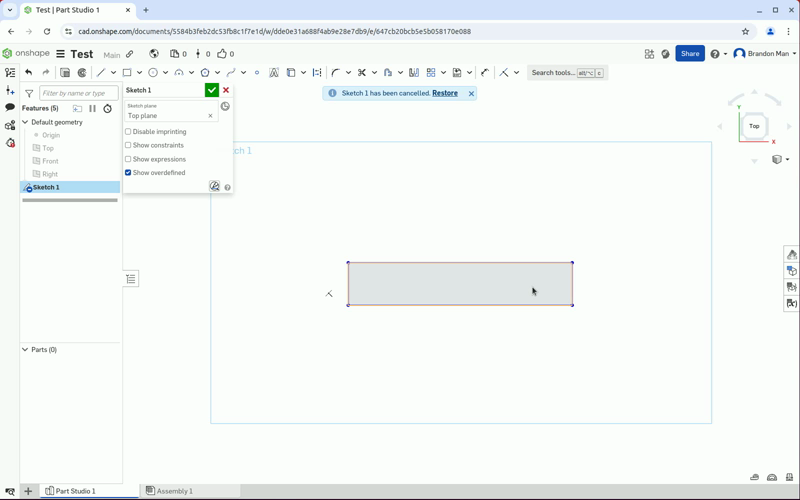
click(532, 286)
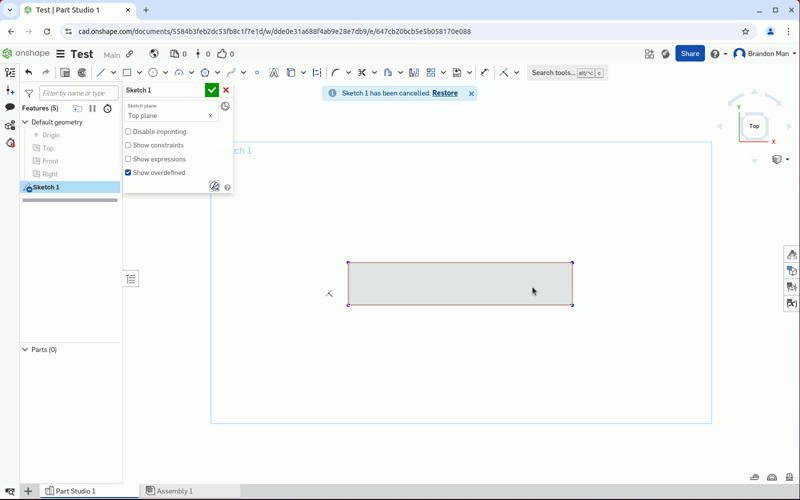
mouse_move(73, 352)
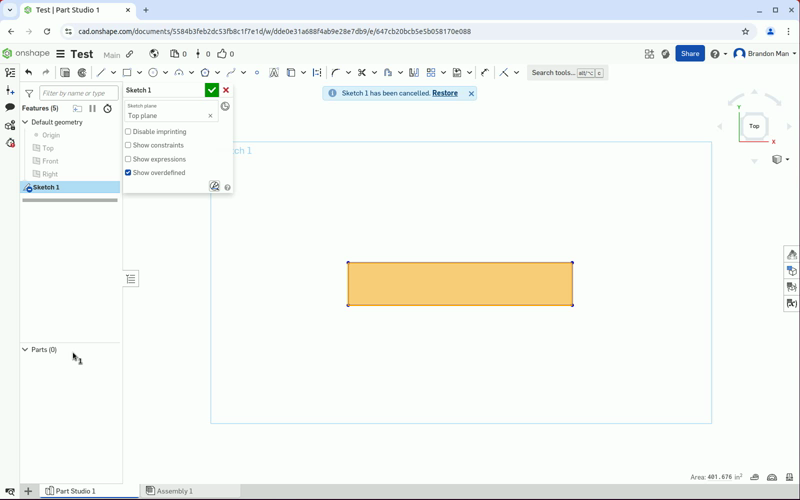
key(shift+y)
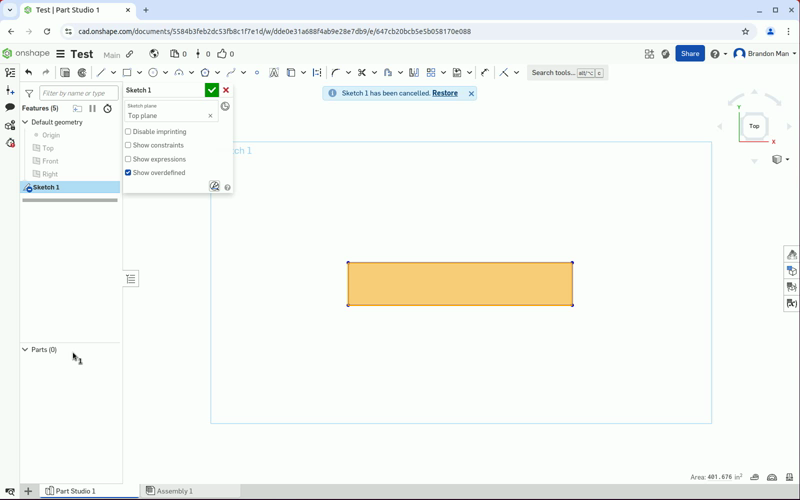
key(shift+e)
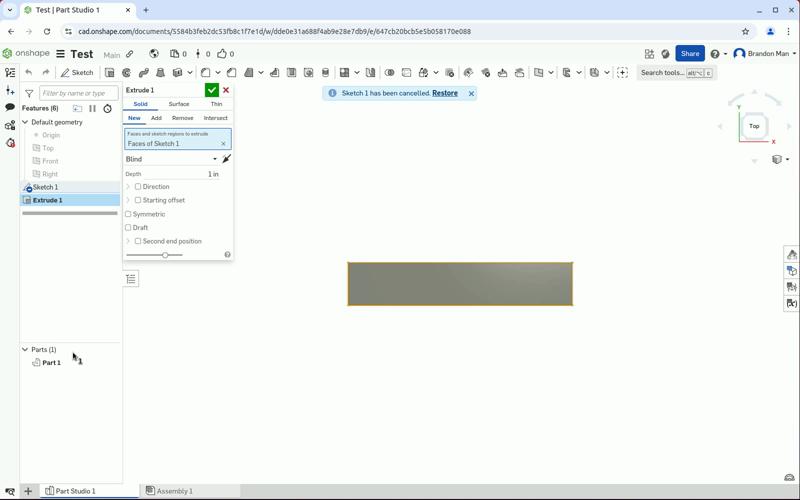
mouse_move(143, 106)
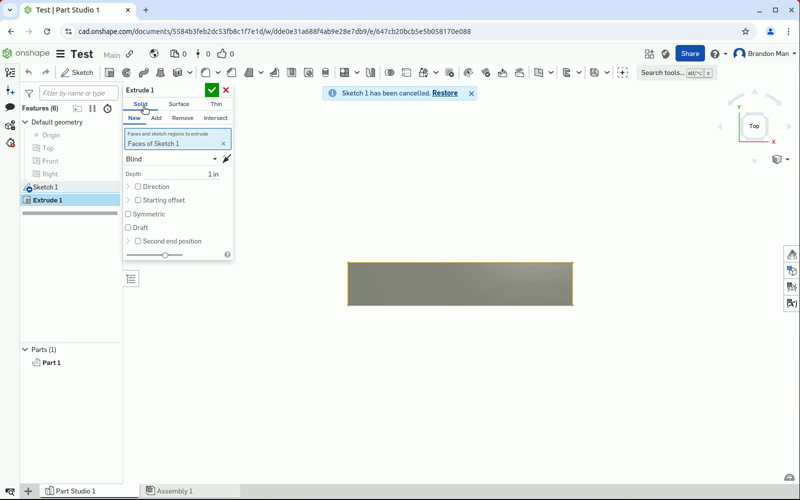
click(143, 106)
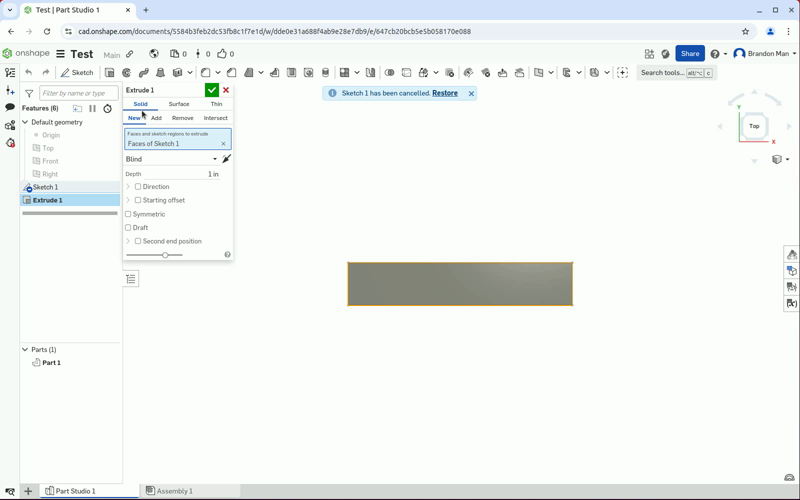
mouse_move(137, 120)
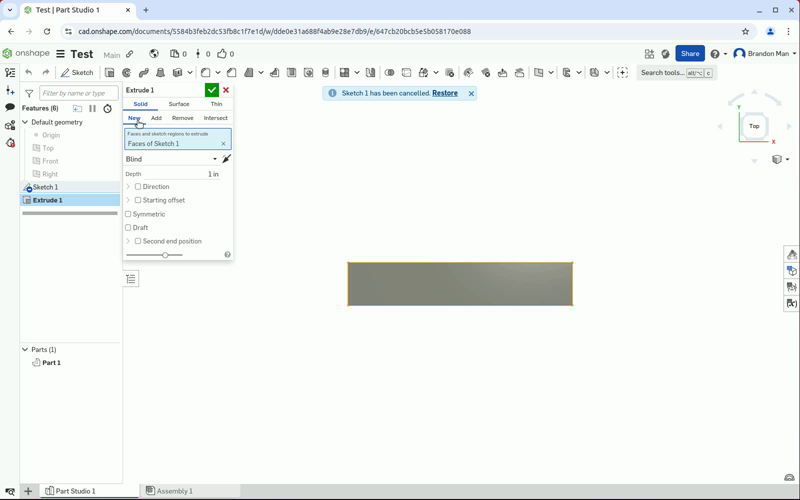
click(137, 120)
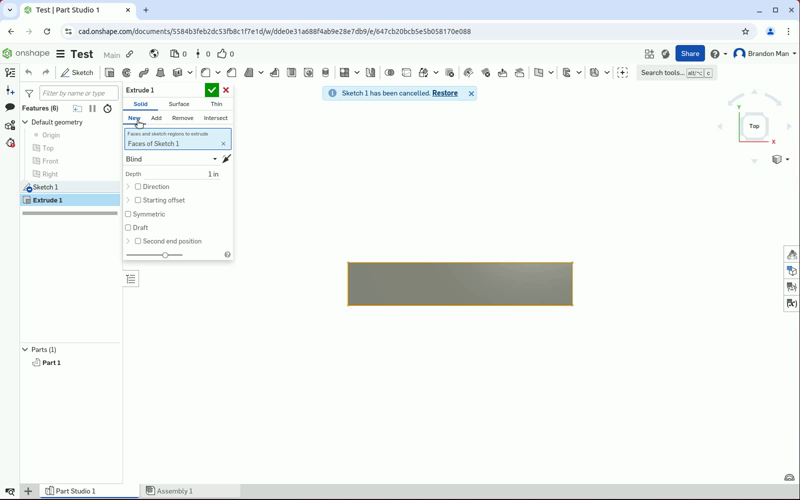
key(tab, 4)
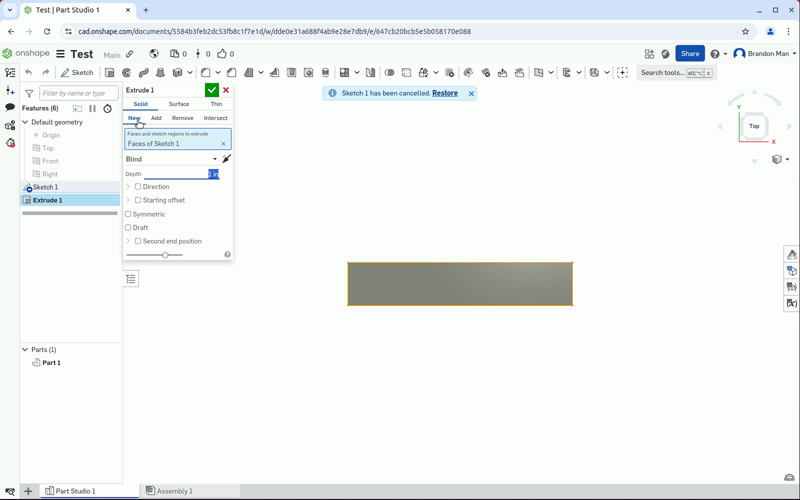
text(6.499)
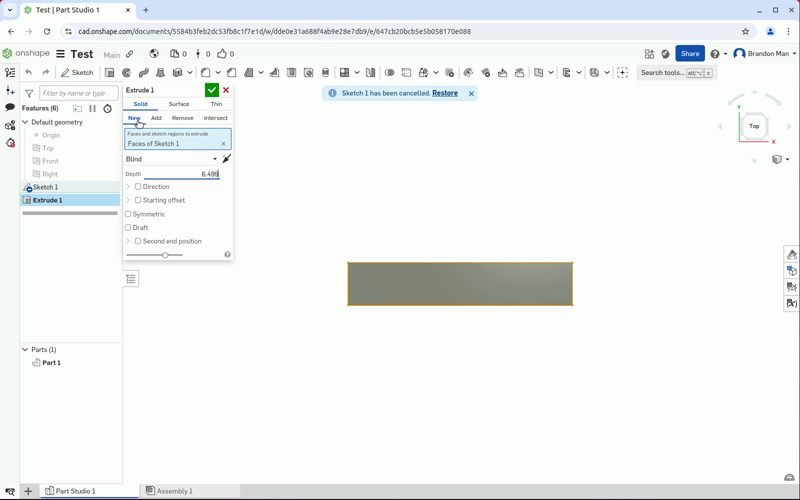
key(enter)
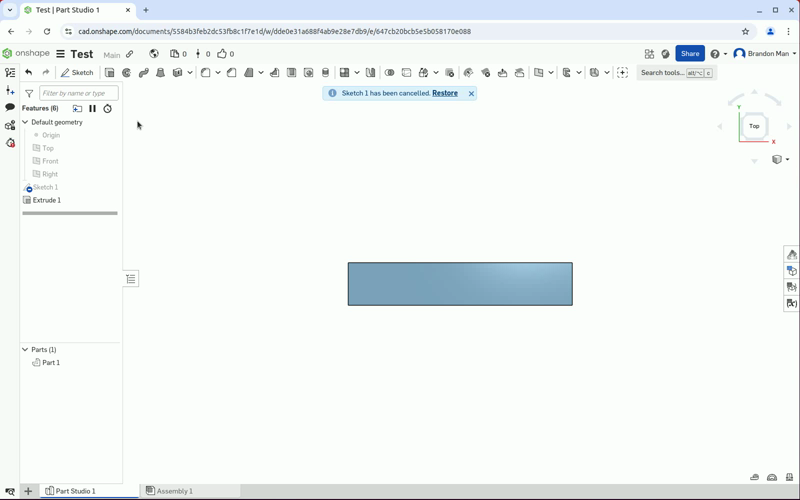
key(shift+h)
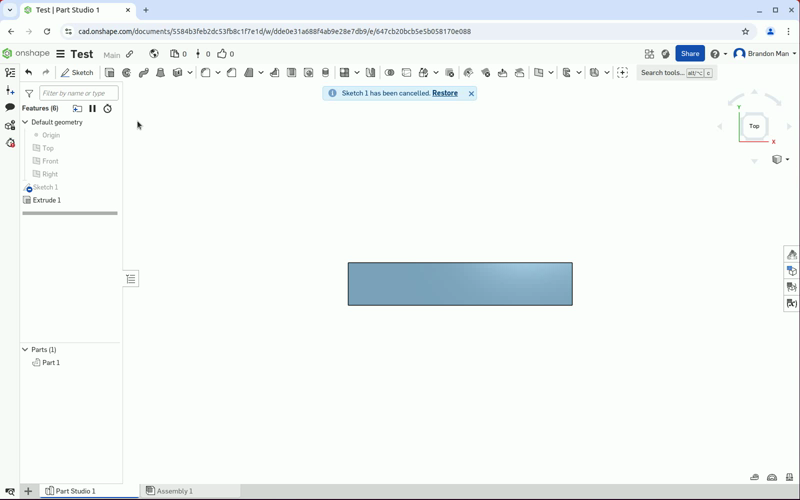
key(shift+h)
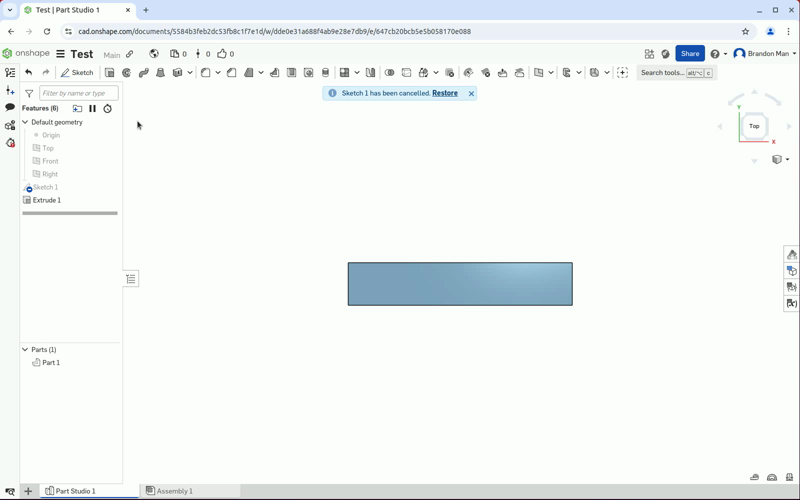
mouse_move(73, 189)
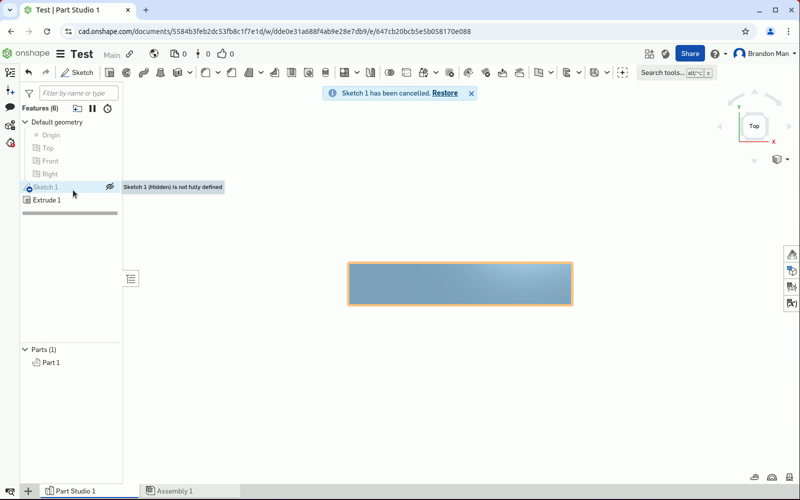
click(73, 189)
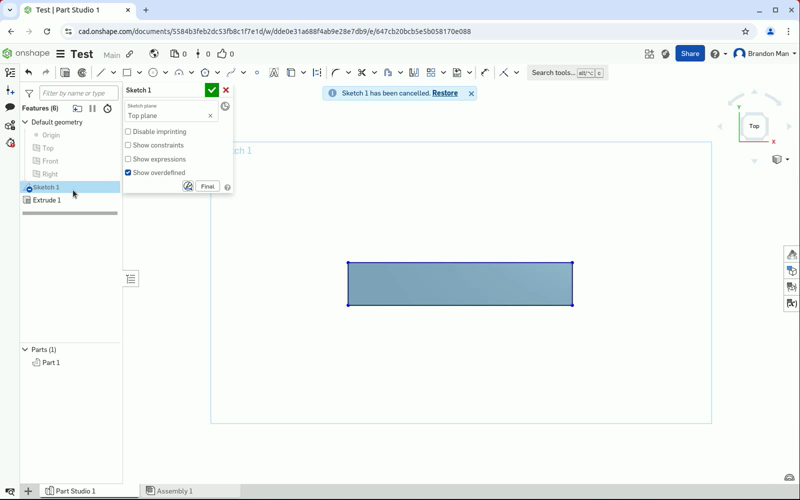
mouse_move(229, 92)
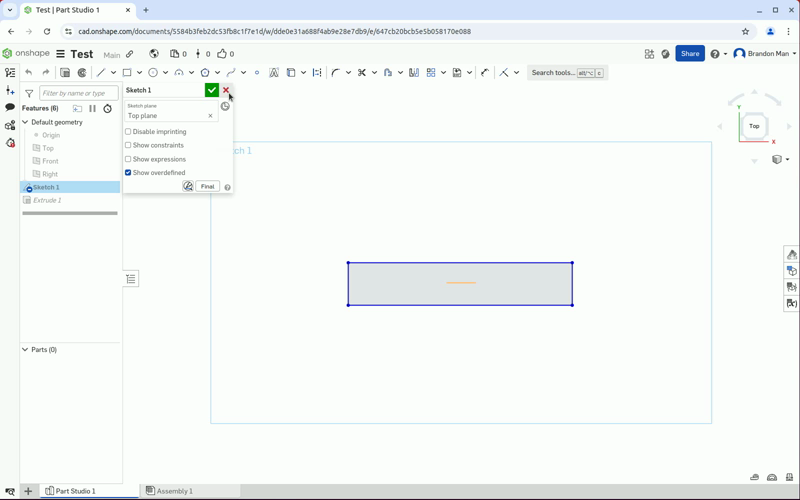
click(229, 92)
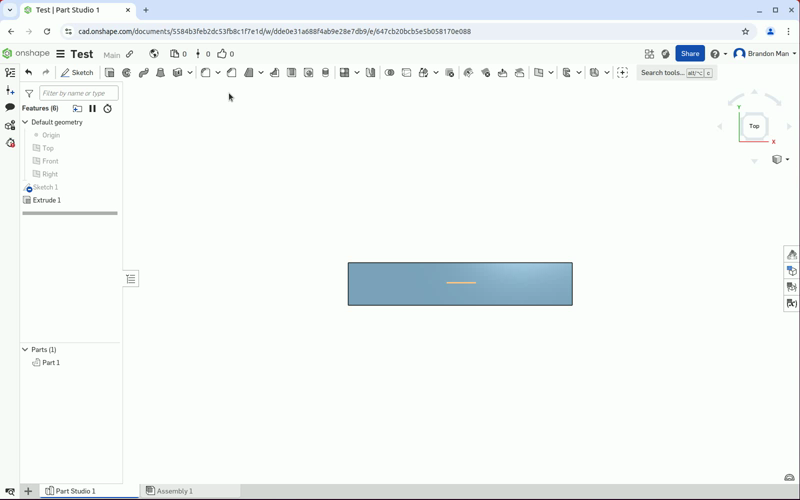
mouse_move(541, 75)
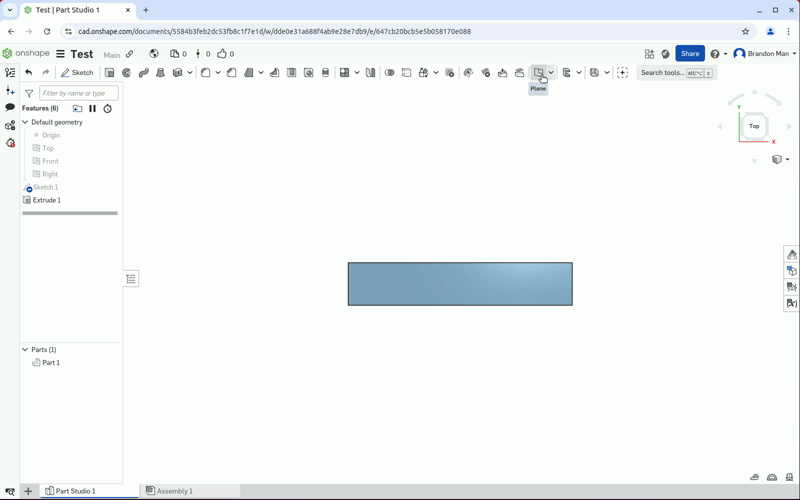
click(541, 75)
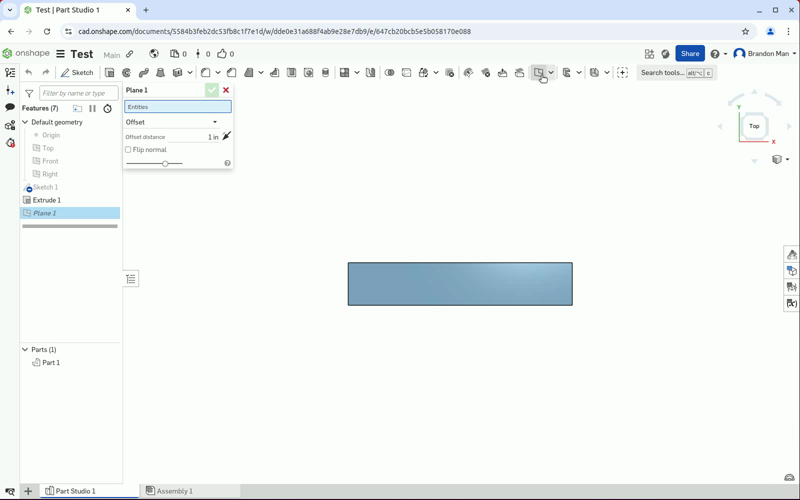
mouse_move(73, 150)
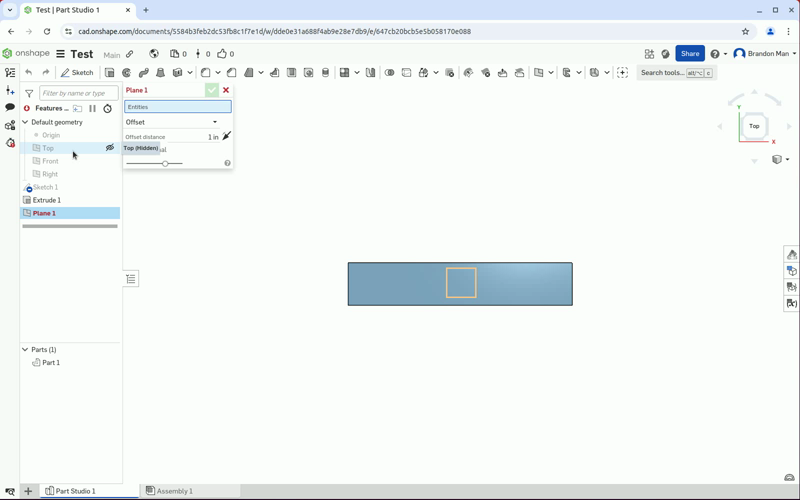
click(73, 150)
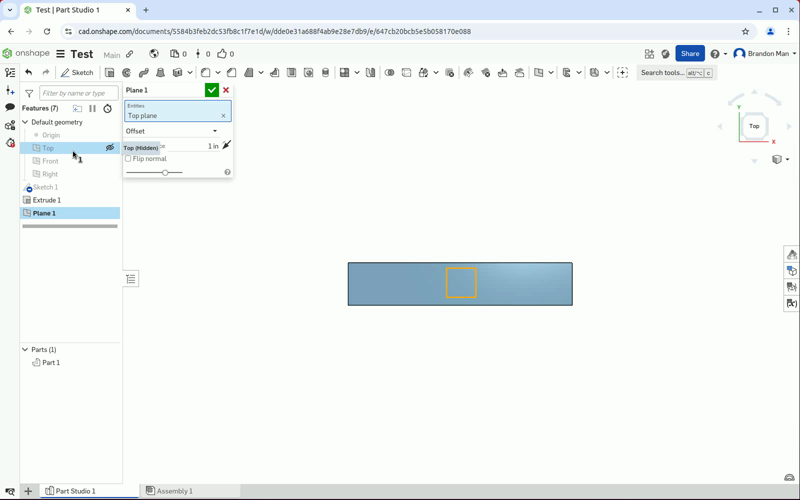
key(tab, 2)
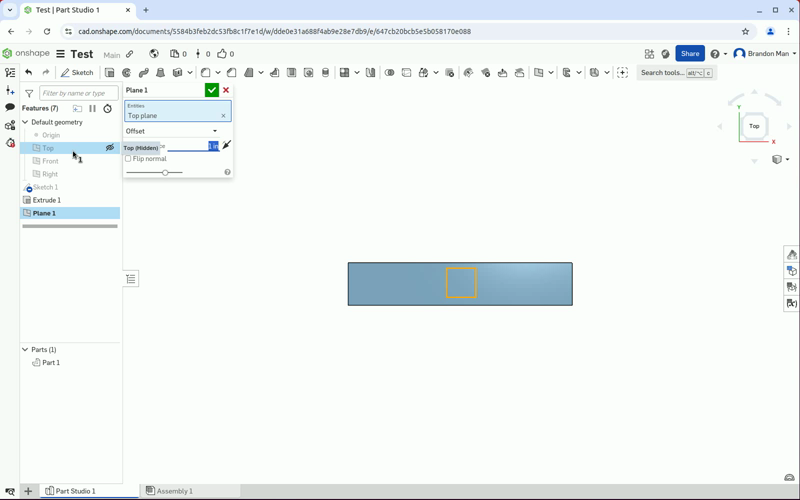
text(6.501)
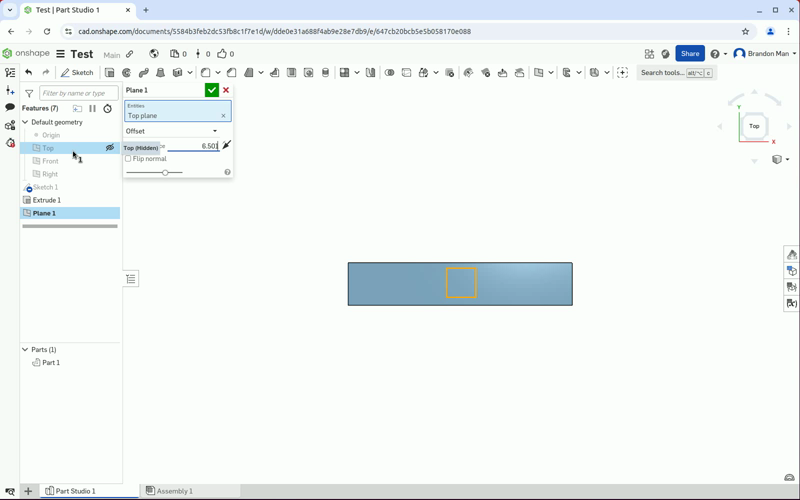
key(enter, 2)
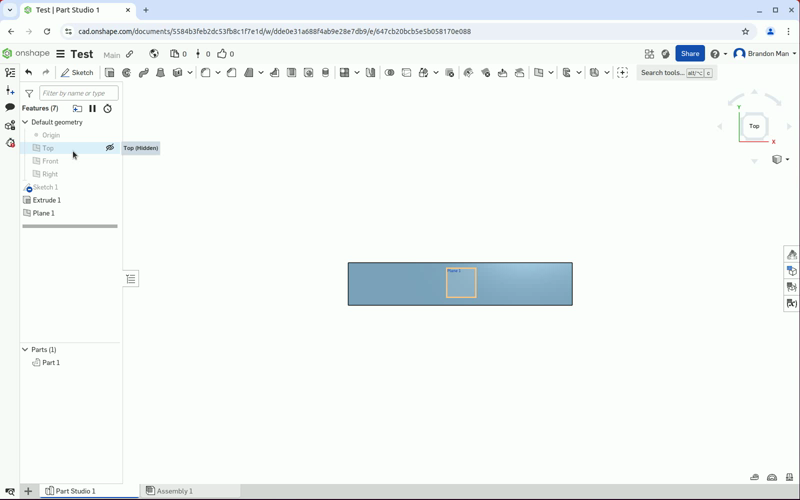
key(shift+s)
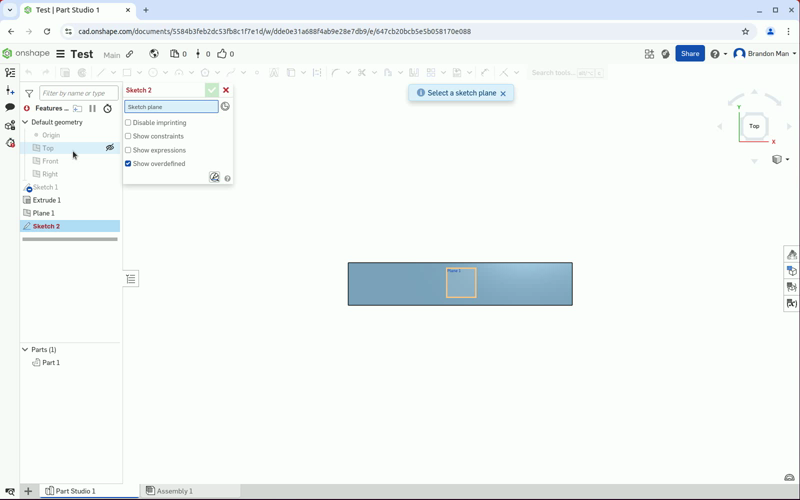
mouse_move(73, 215)
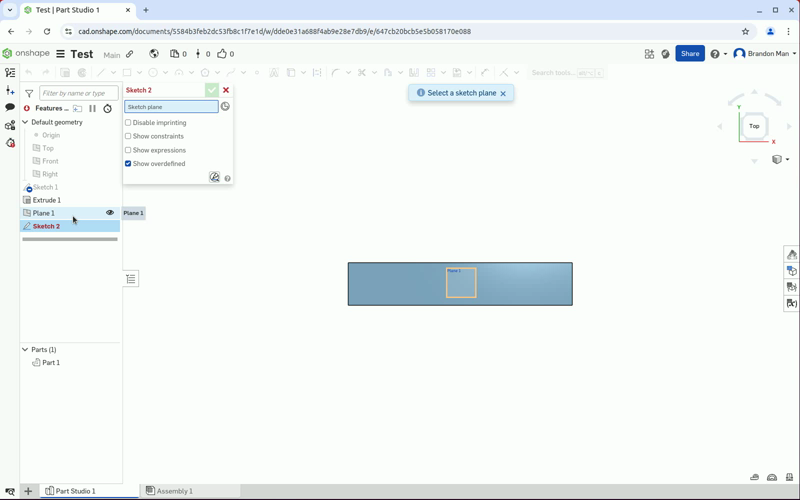
click(73, 215)
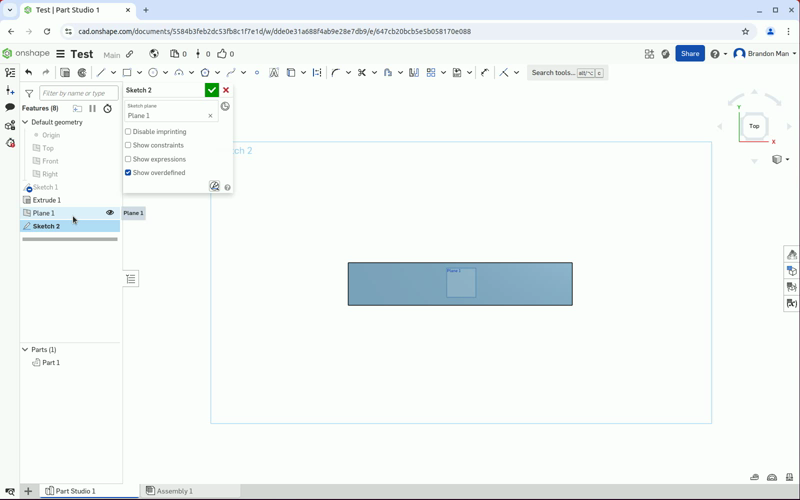
mouse_move(73, 352)
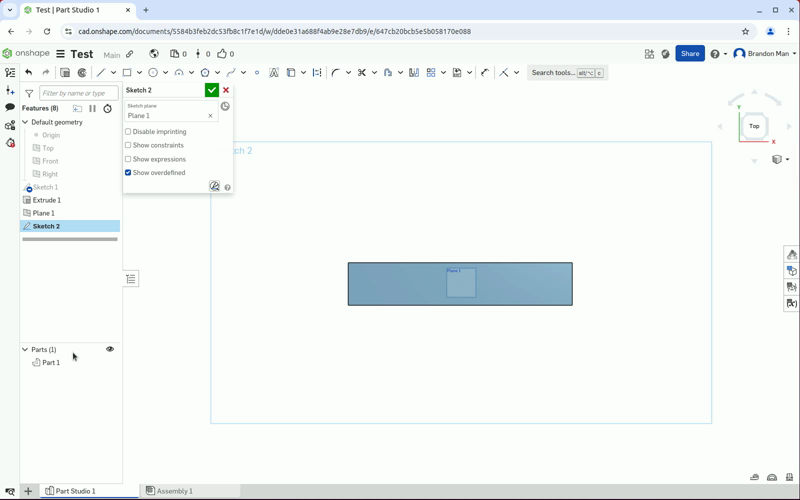
key(y)
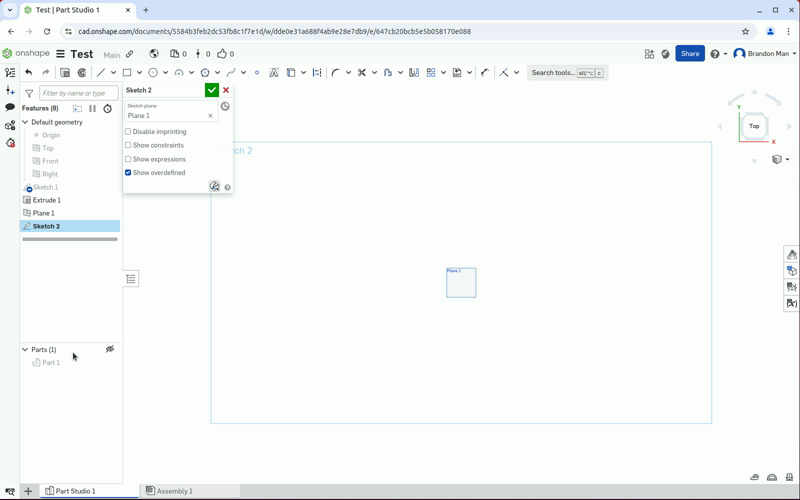
key(l)
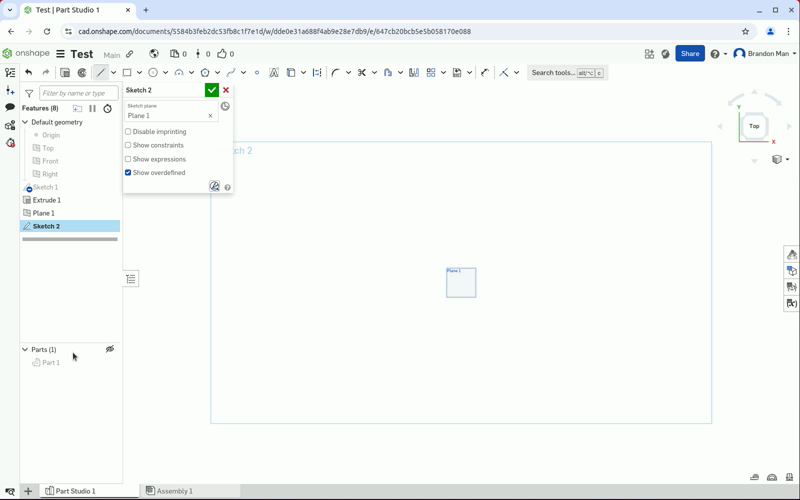
key_down(shift)
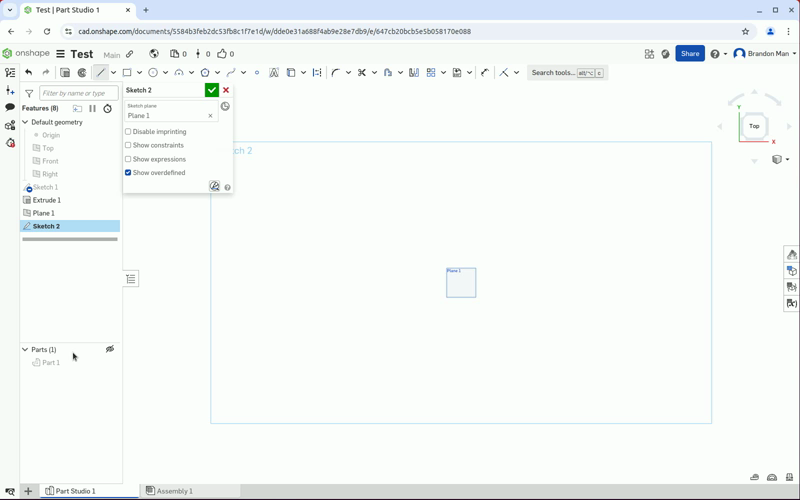
mouse_move(348, 305)
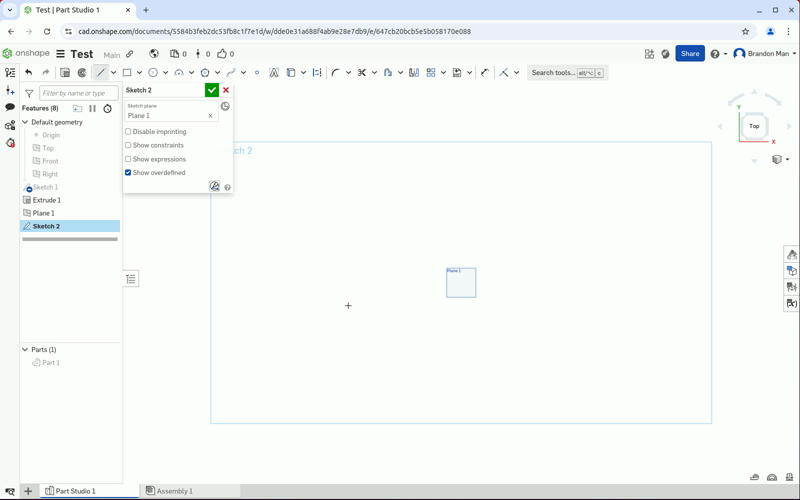
click(348, 305)
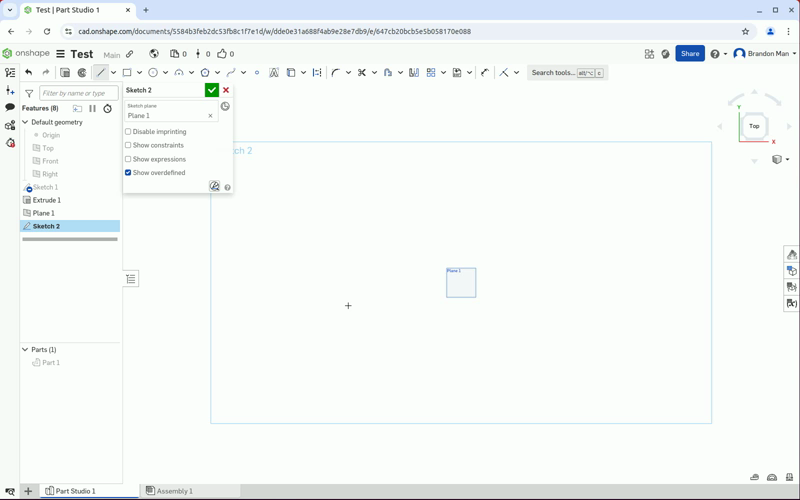
key_up(shift)
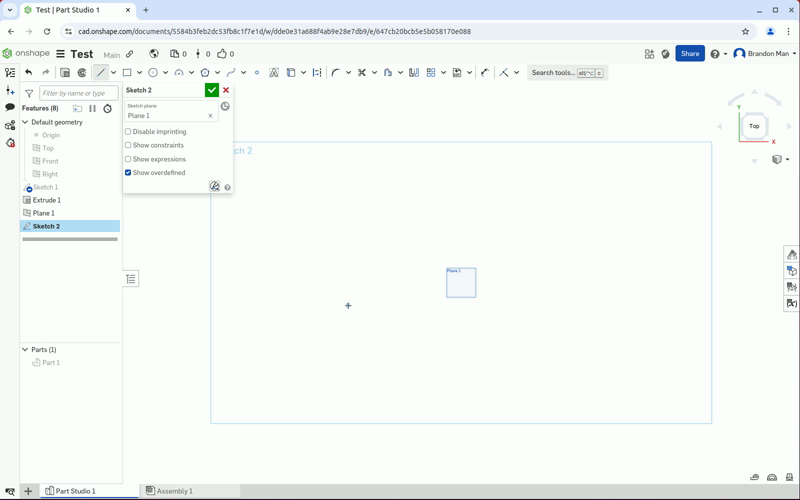
key_down(shift)
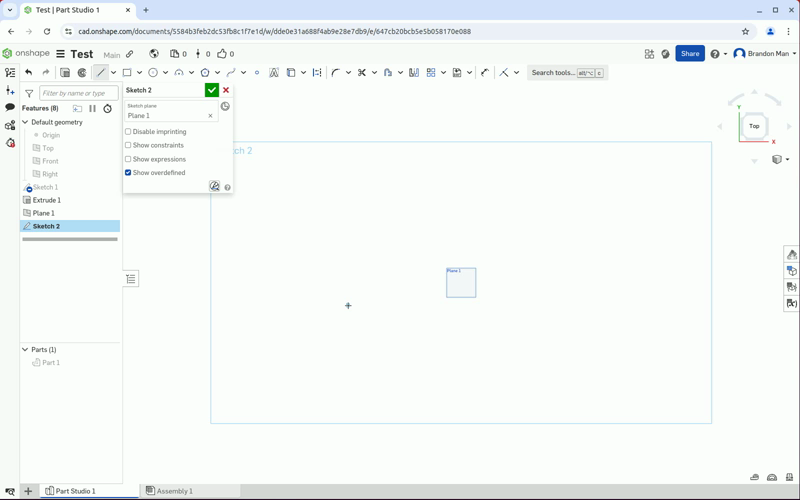
mouse_move(485, 305)
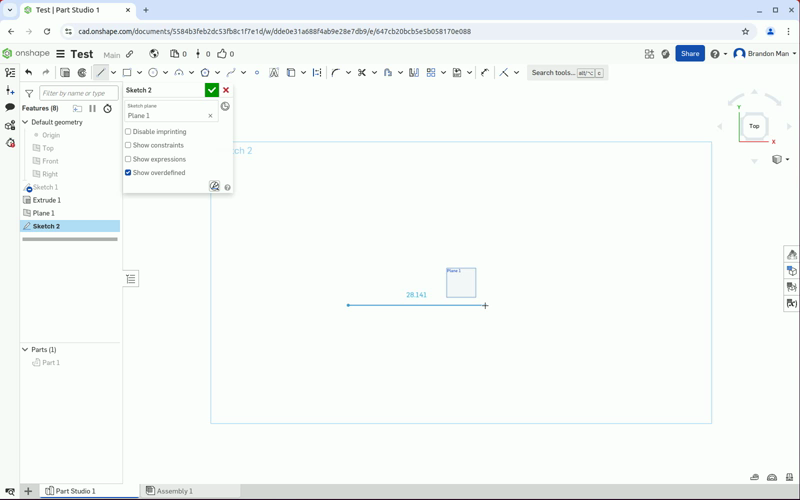
click(485, 305)
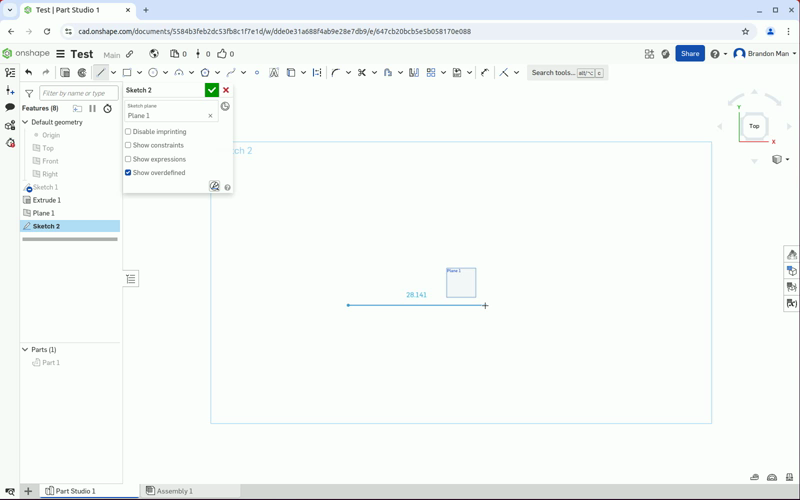
key_up(shift)
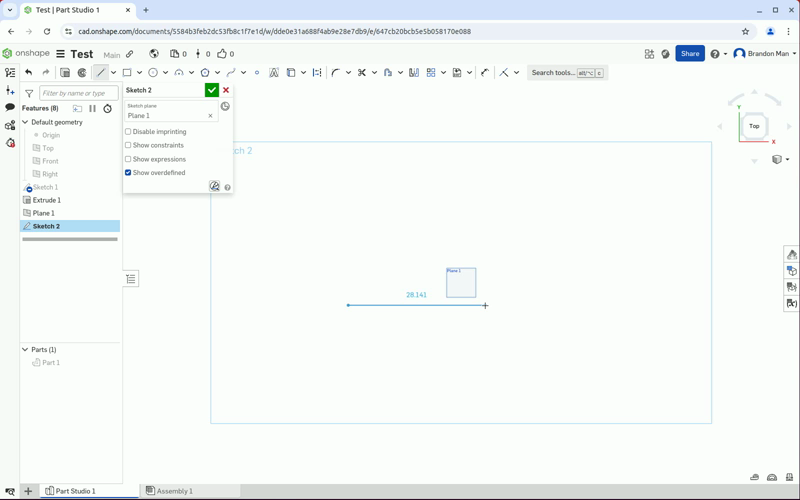
key_down(shift)
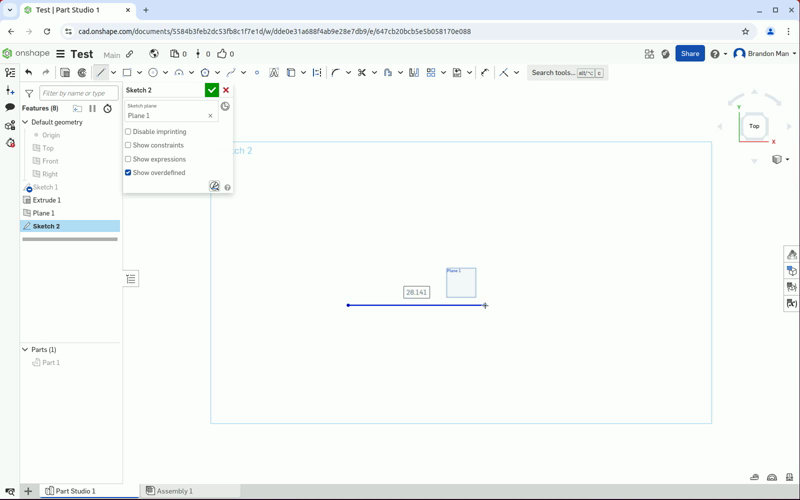
mouse_move(515, 305)
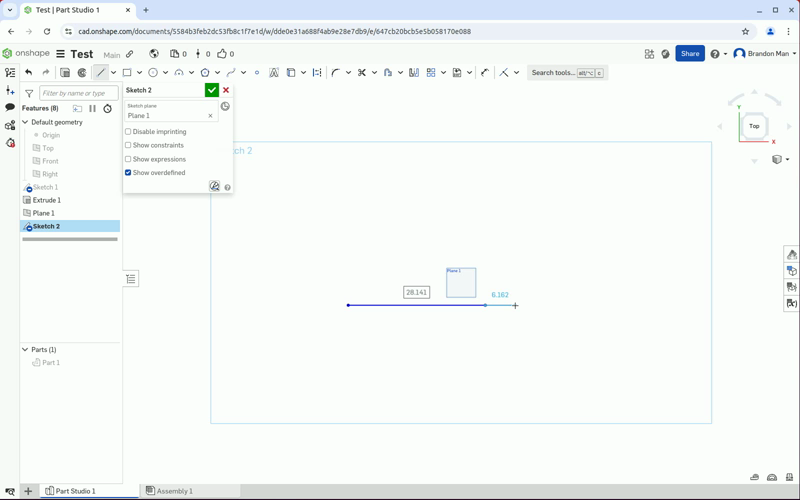
mouse_move(485, 261)
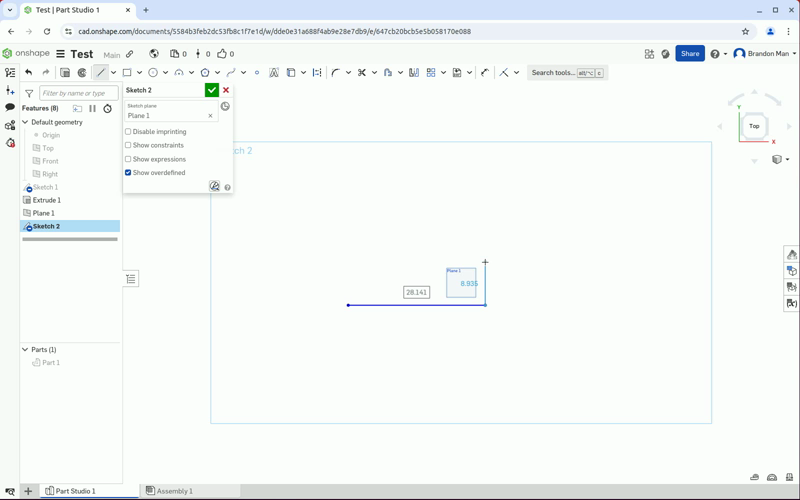
click(485, 261)
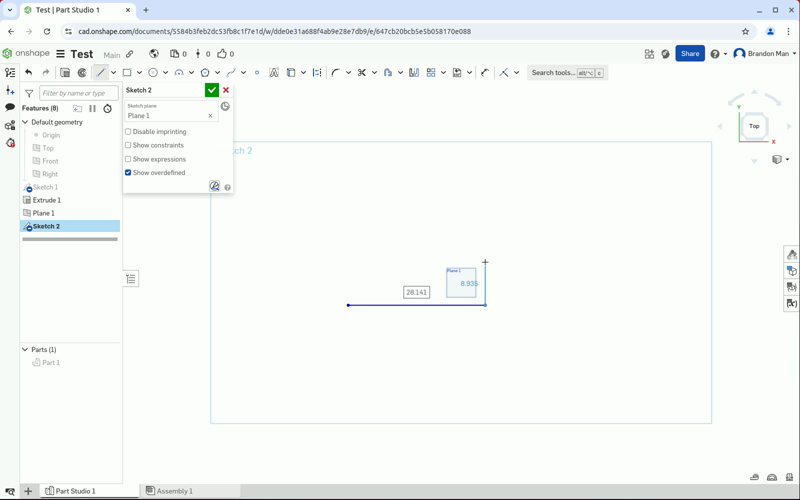
key_up(shift)
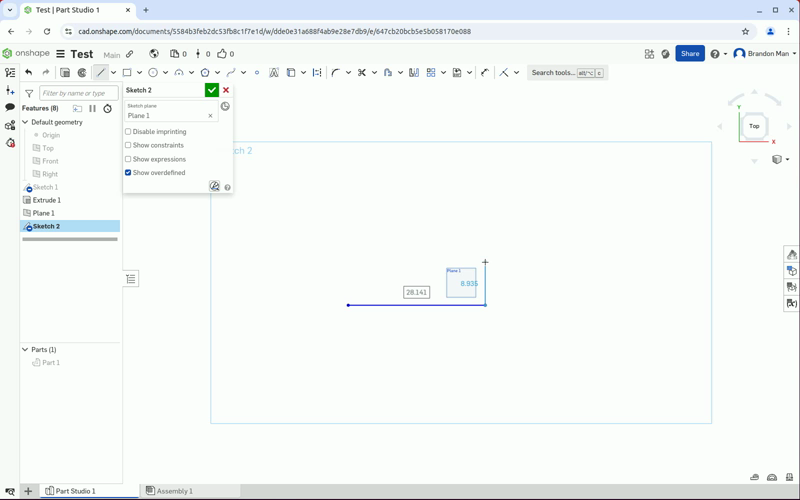
key_down(shift)
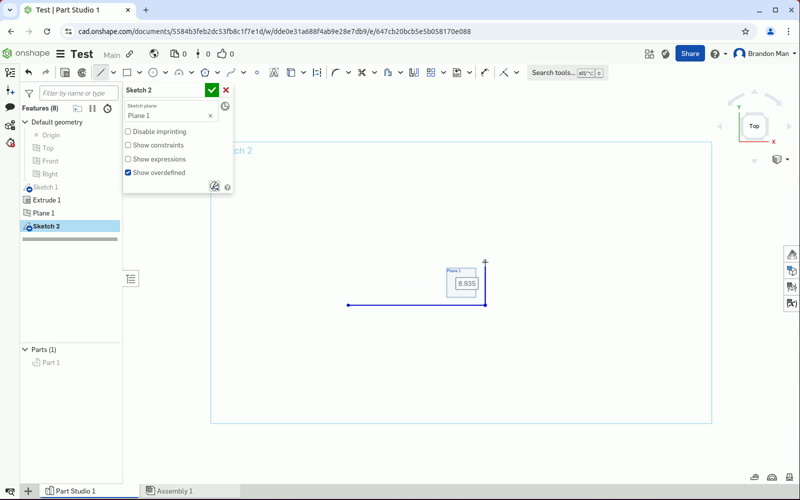
mouse_move(348, 261)
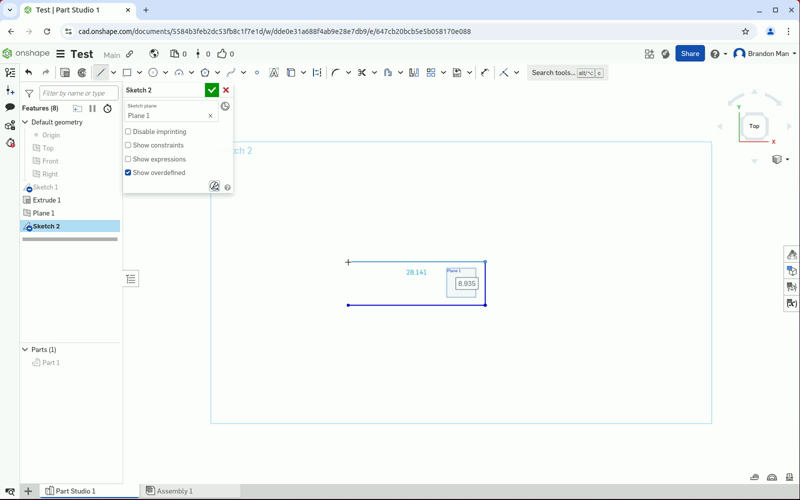
click(348, 261)
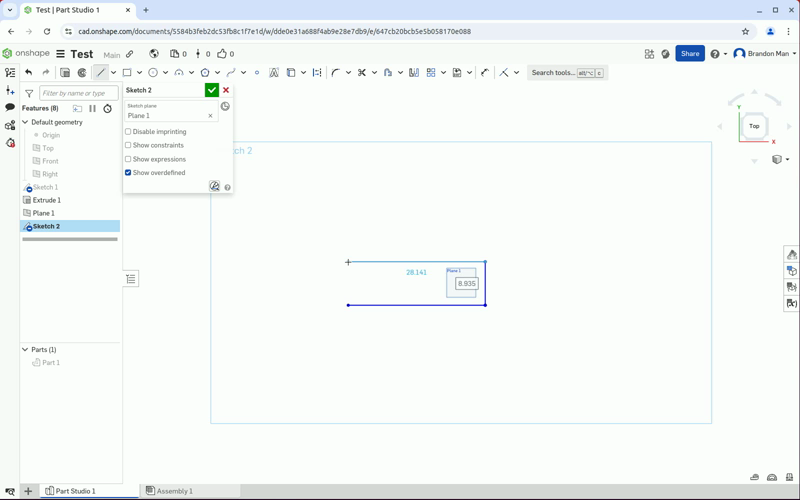
key_up(shift)
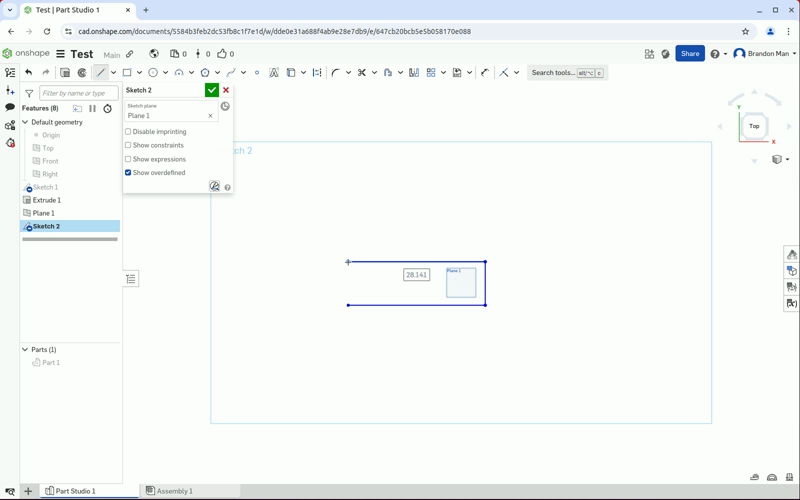
mouse_move(378, 261)
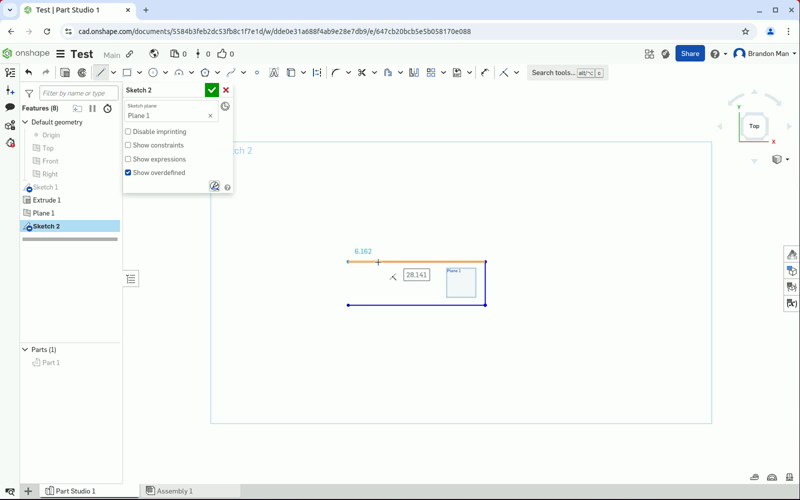
key_down(shift)
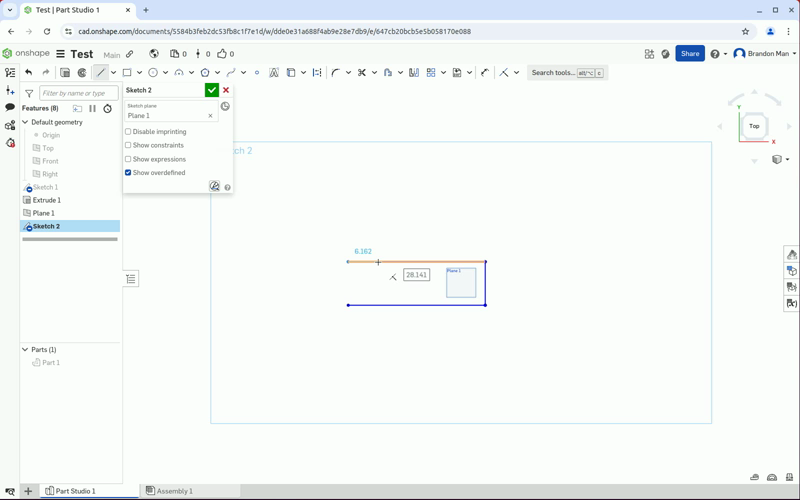
mouse_move(348, 305)
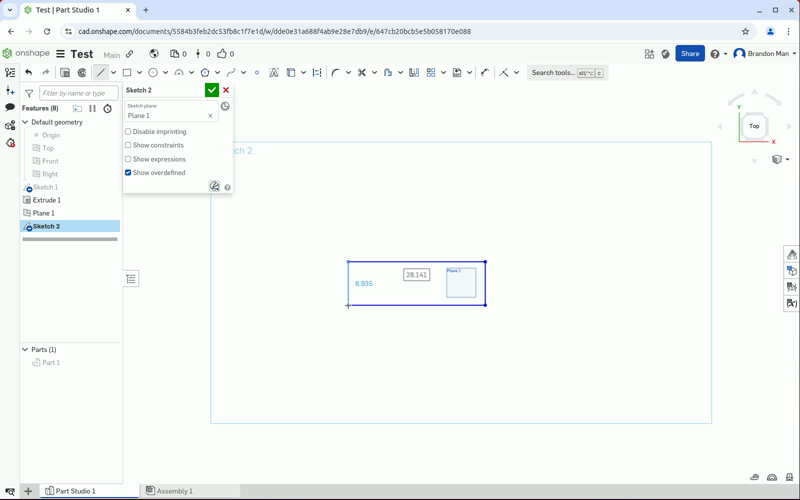
key_up(shift)
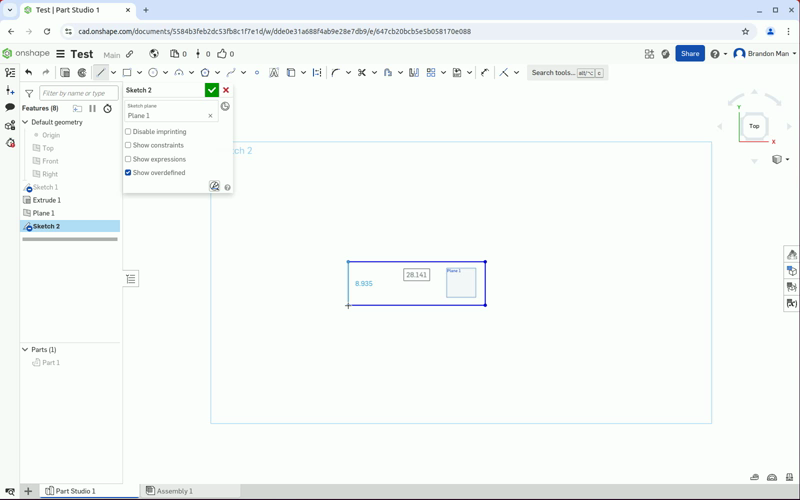
click(348, 305)
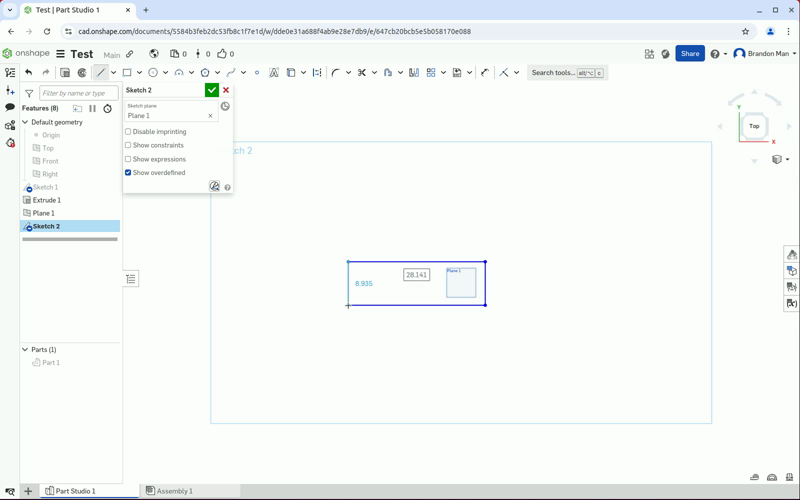
key(esc)
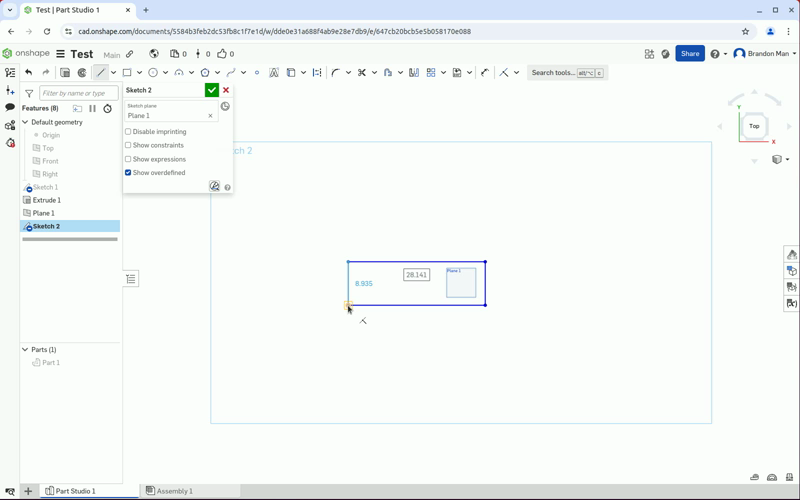
mouse_move(450, 283)
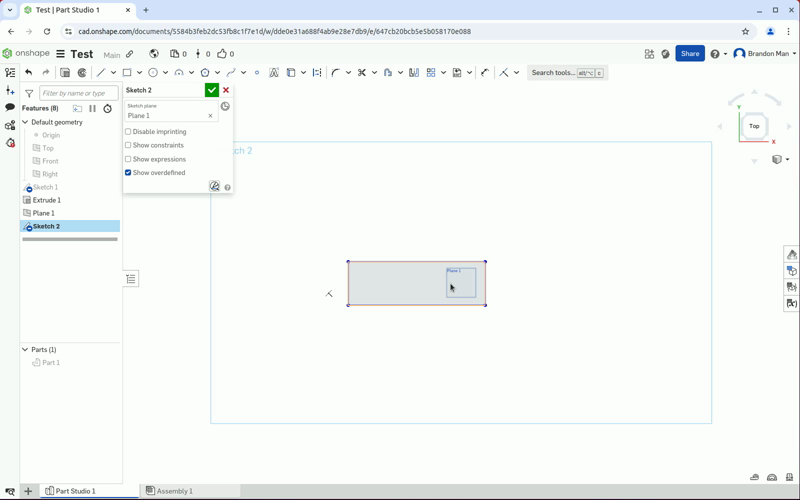
click(450, 283)
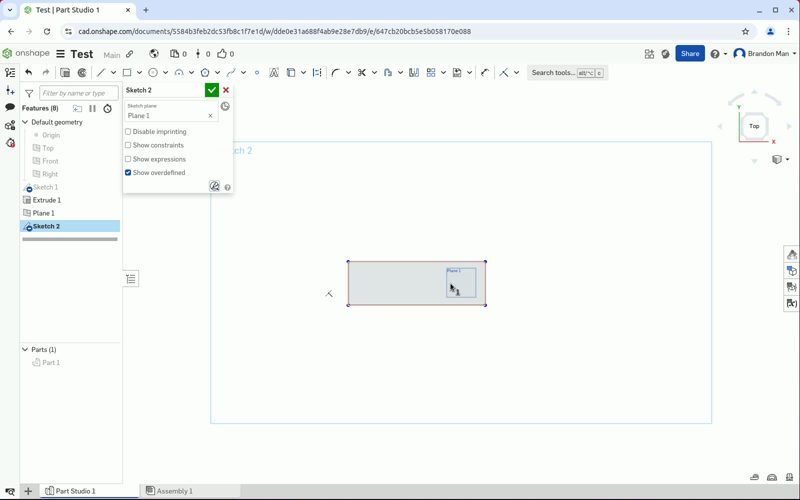
mouse_move(73, 352)
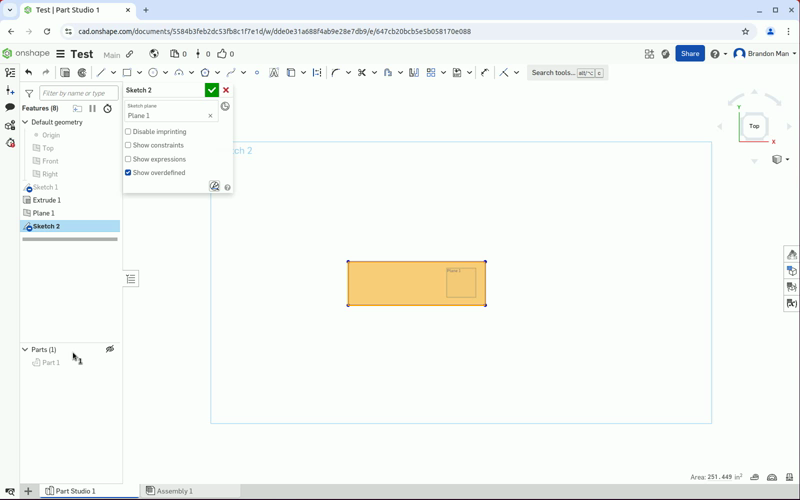
key(shift+y)
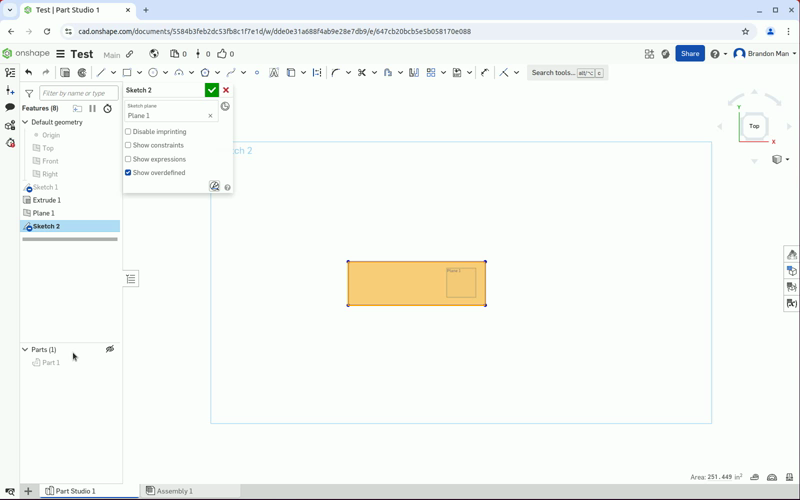
key(shift+e)
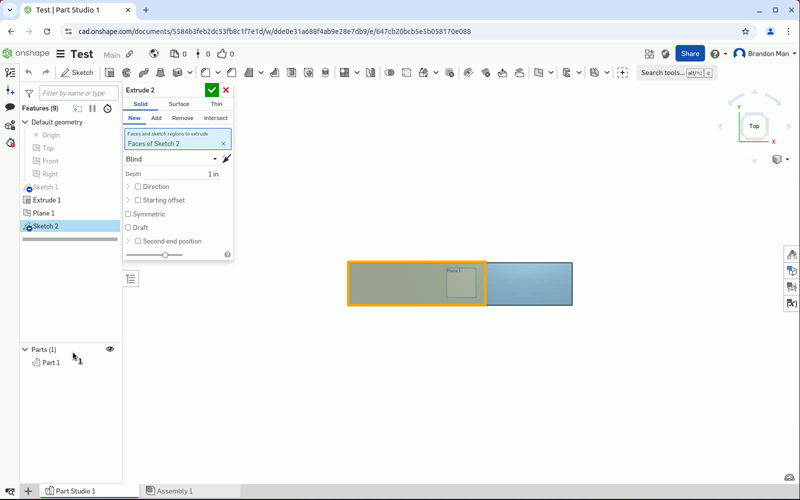
mouse_move(143, 106)
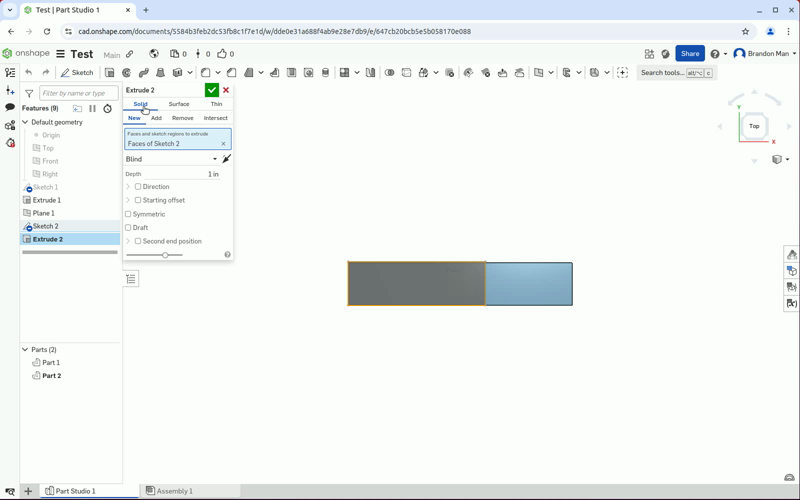
click(143, 106)
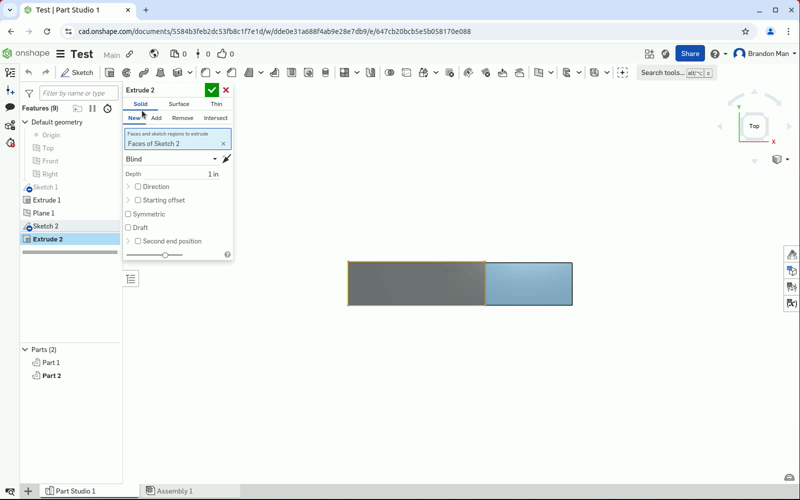
mouse_move(137, 120)
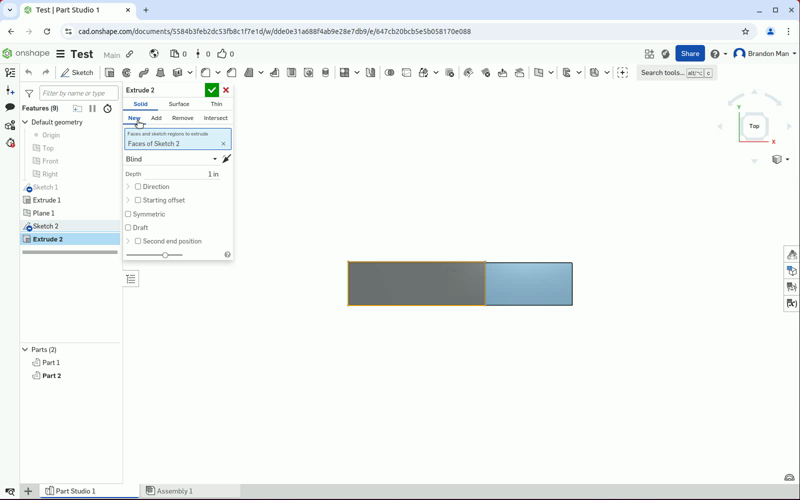
click(137, 120)
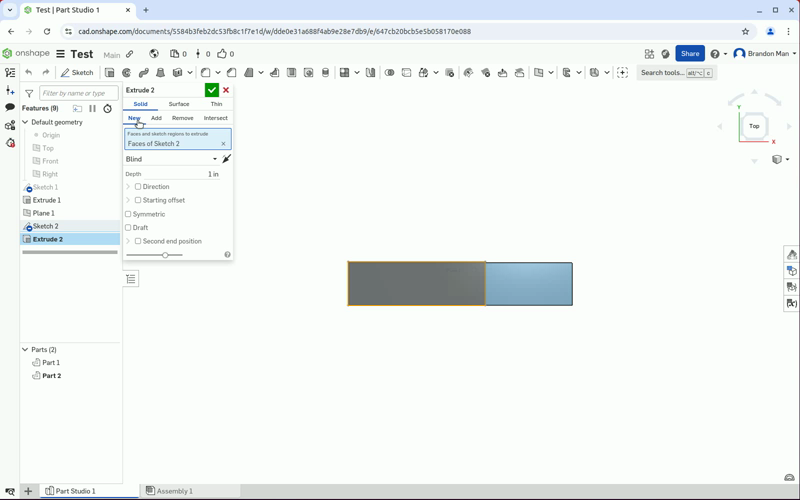
key(tab, 4)
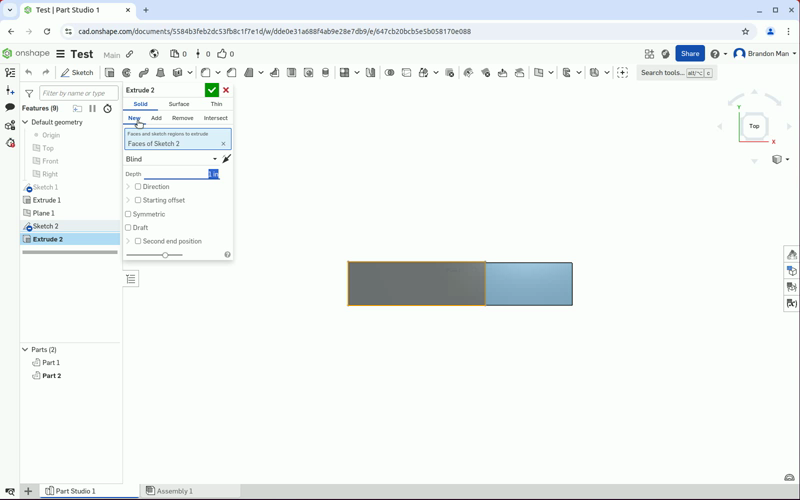
text(7.943)
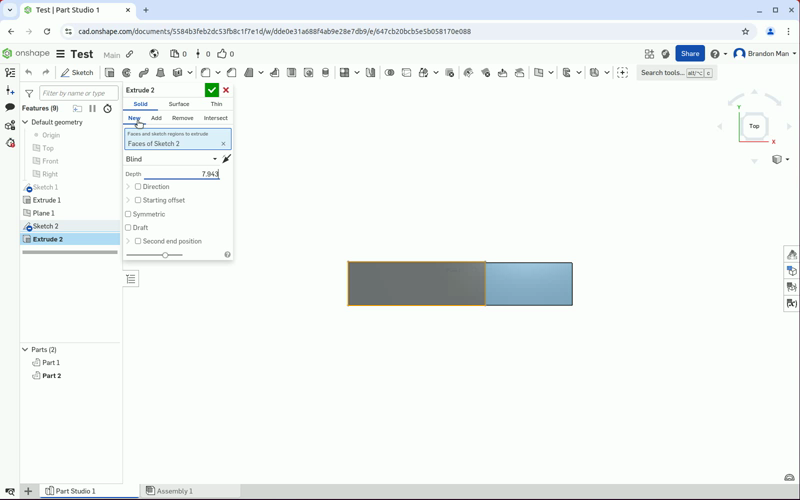
key(enter)
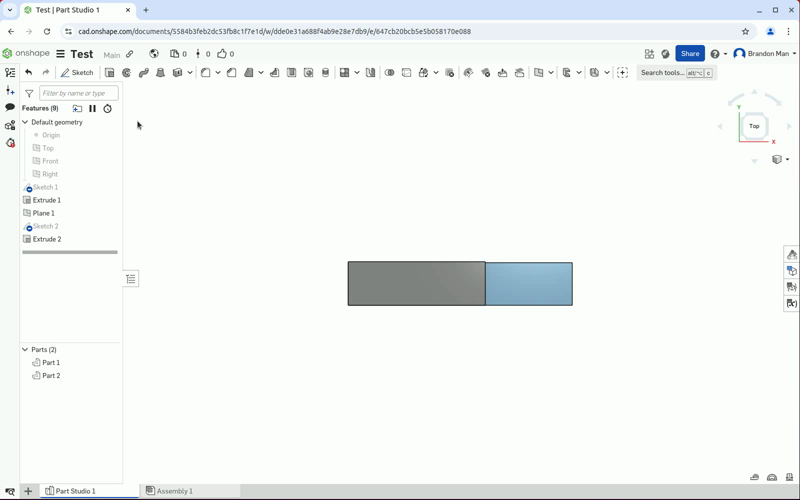
key(shift+h)
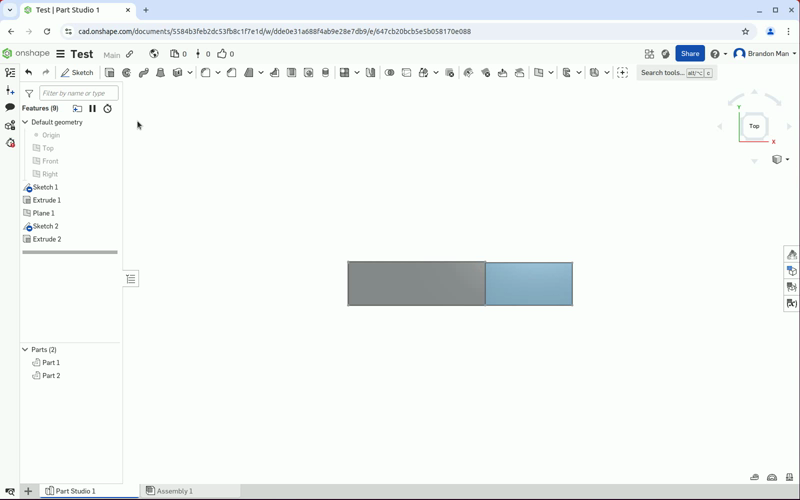
key(shift+h)
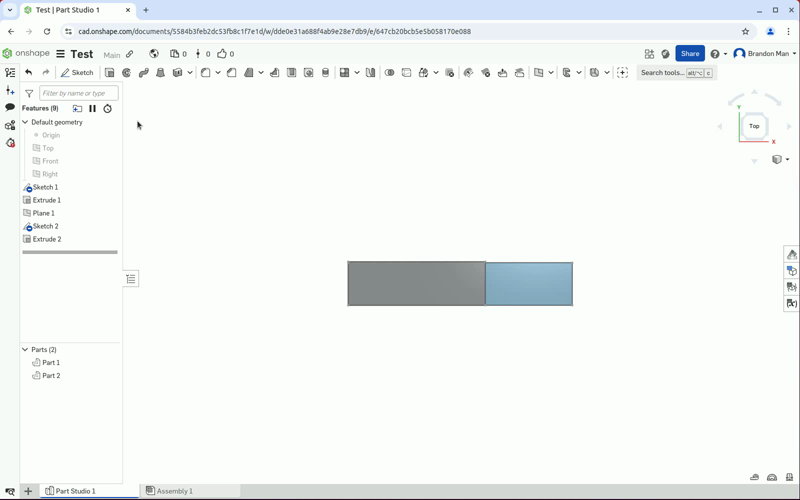
key(shift+7)
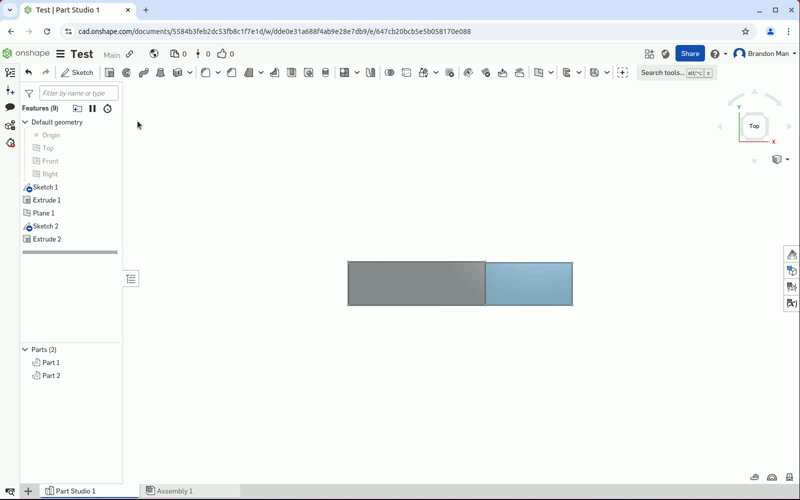
key(up, 3)
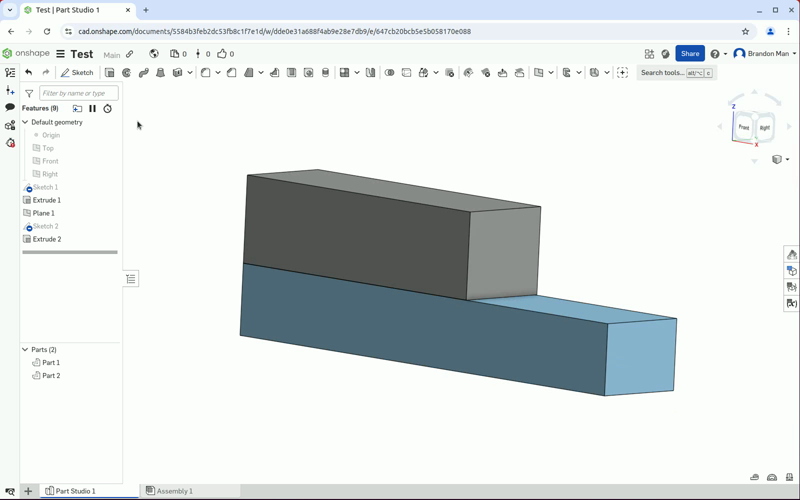
key(left, 3)
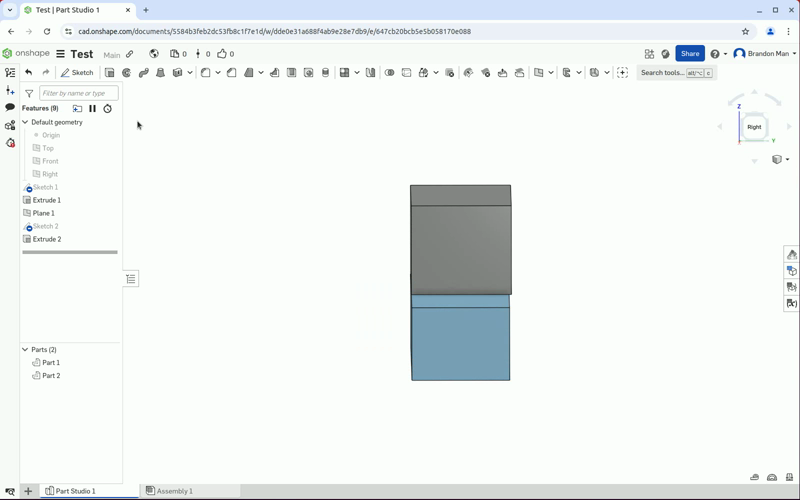
key(right, 3)
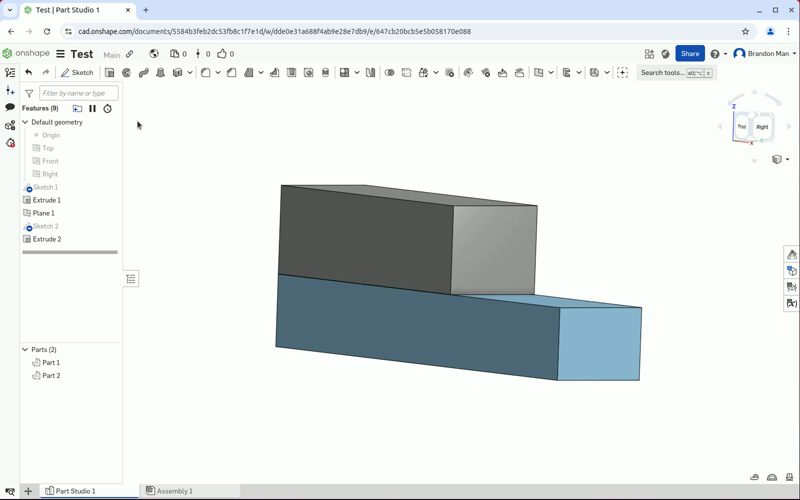
key(down, 3)
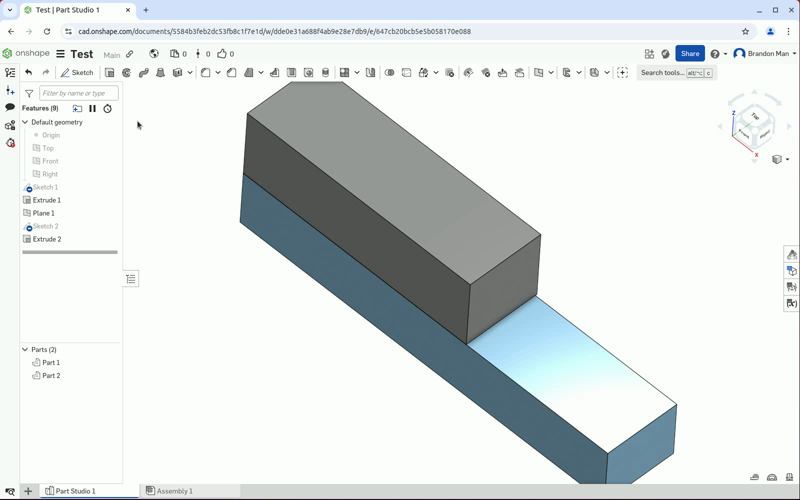
mouse_move(73, 189)
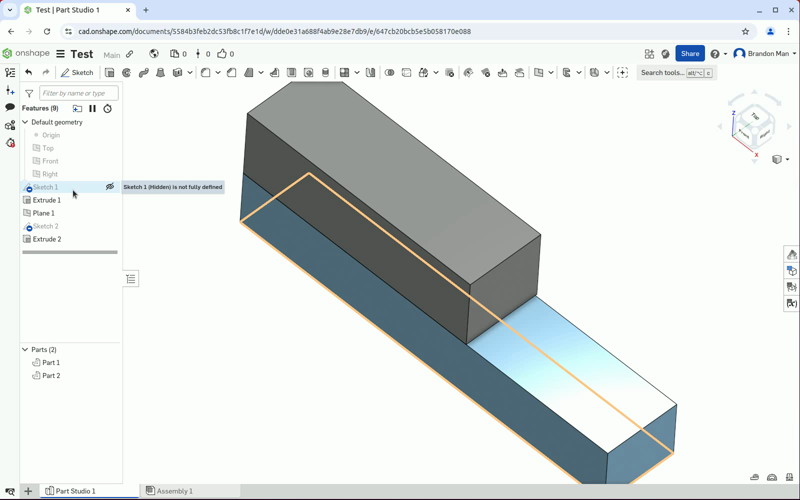
click(73, 189)